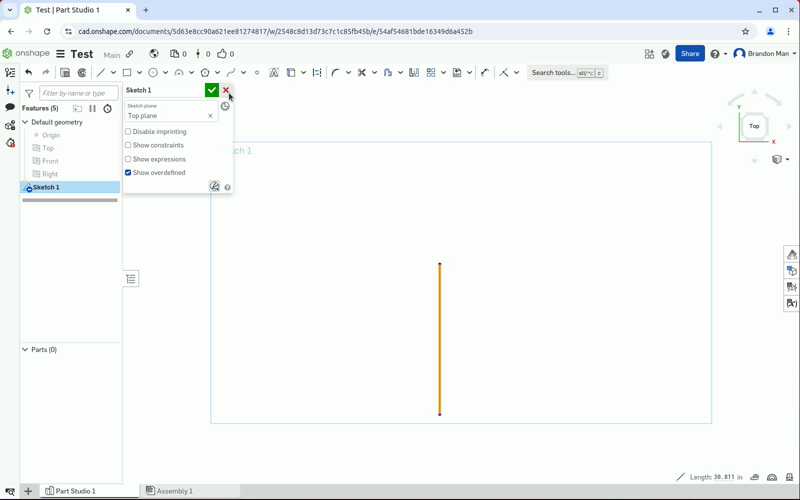
key(shift+h)
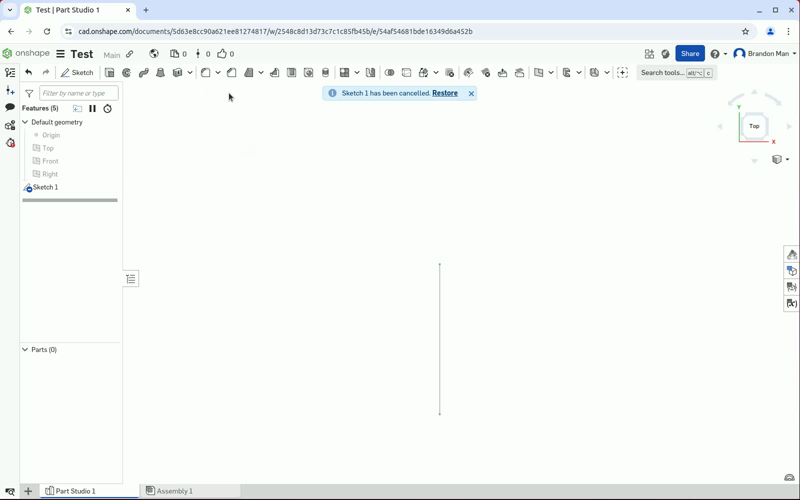
key(shift+s)
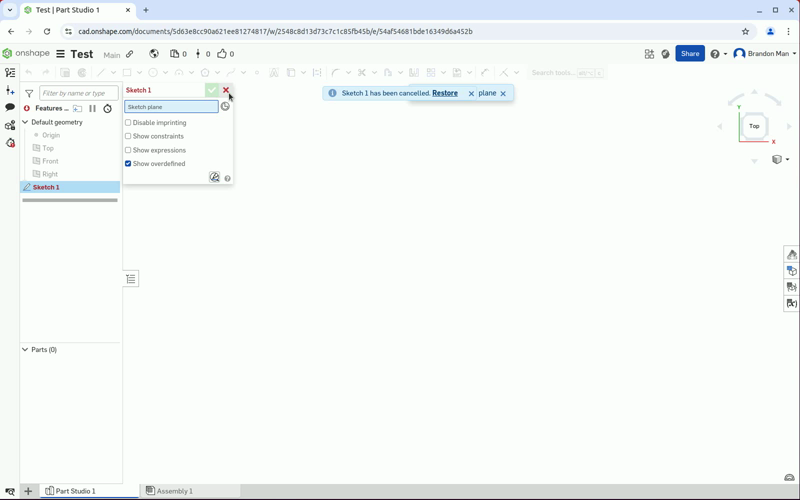
mouse_move(73, 150)
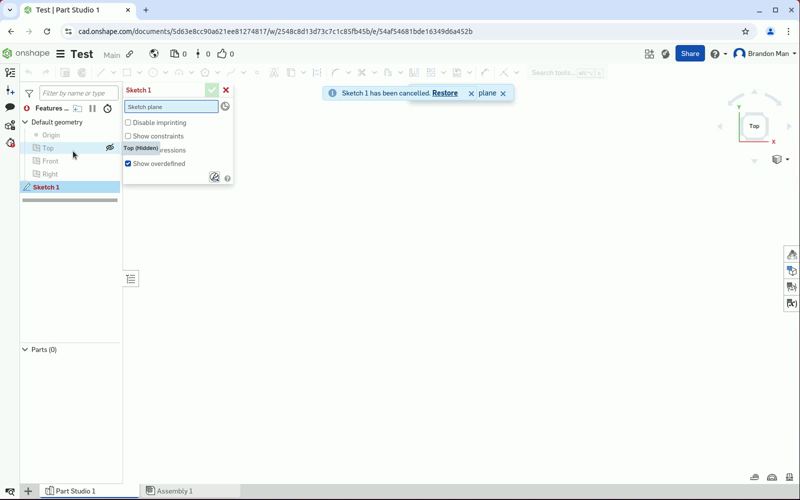
click(73, 150)
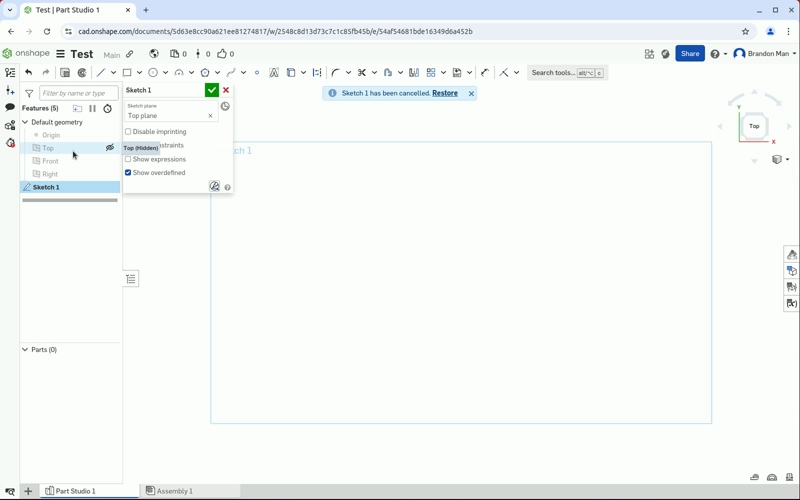
mouse_move(73, 352)
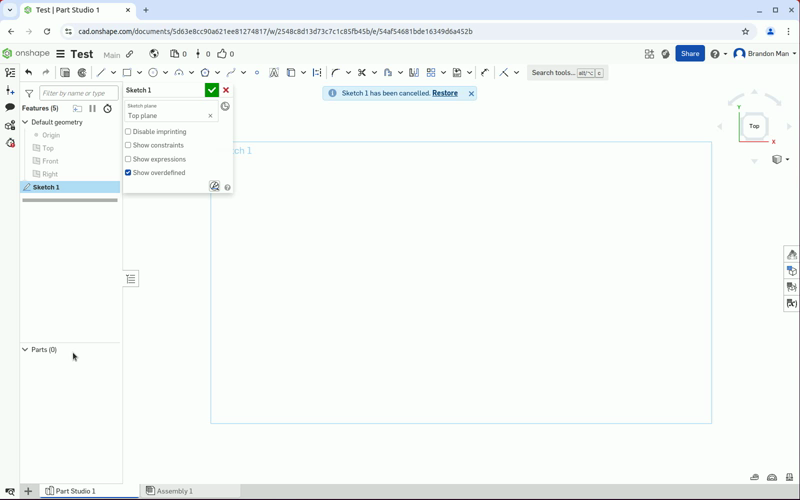
key(y)
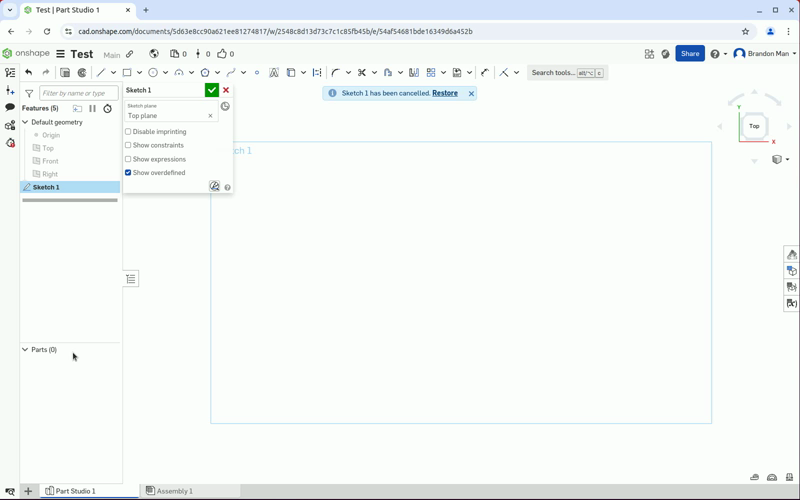
key(l)
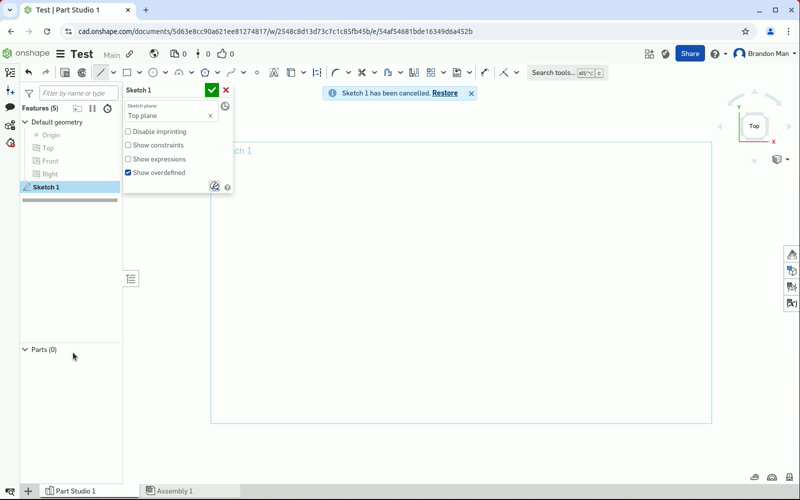
key_down(shift)
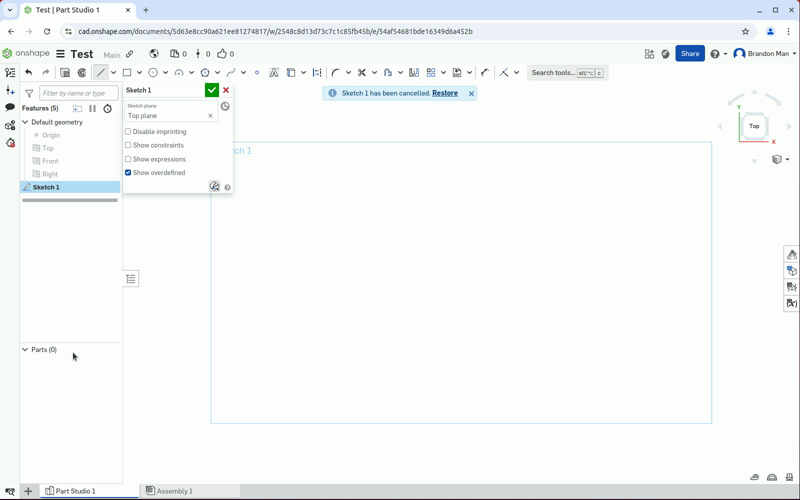
mouse_move(535, 282)
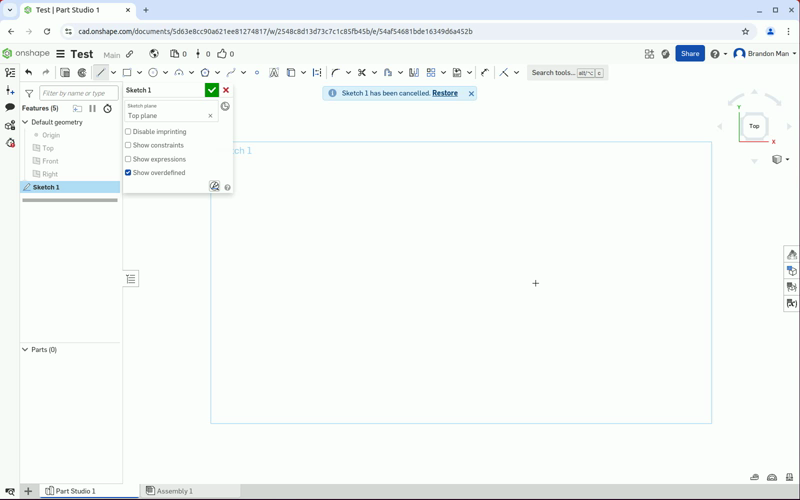
click(535, 282)
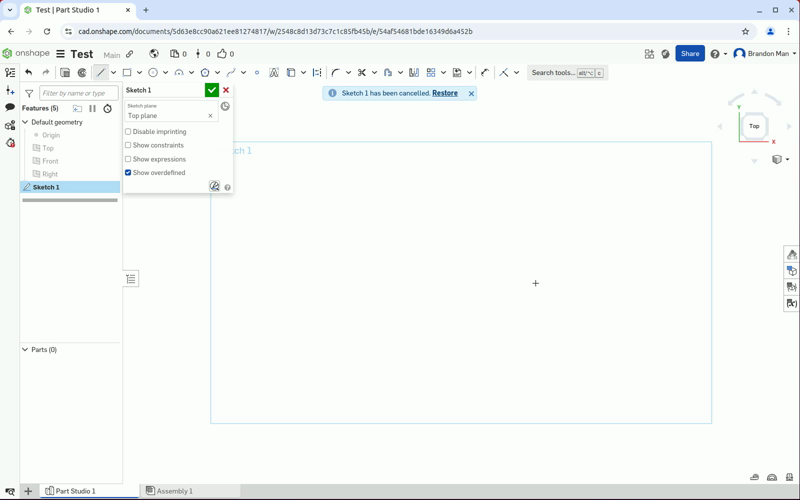
key_up(shift)
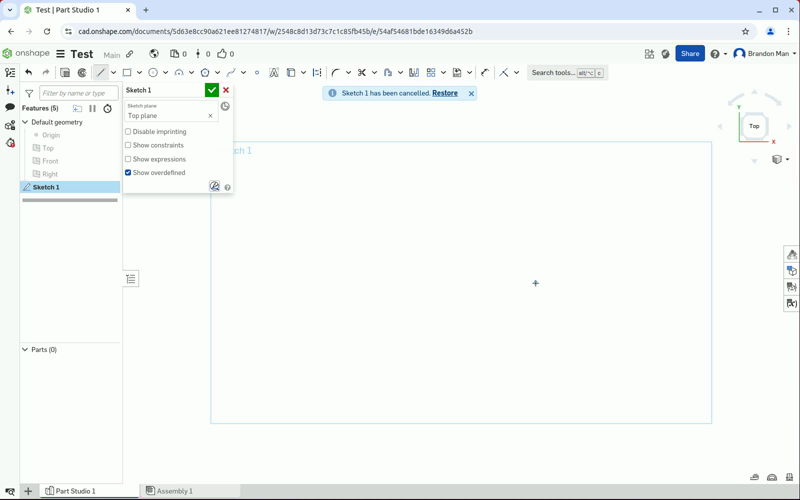
key_down(shift)
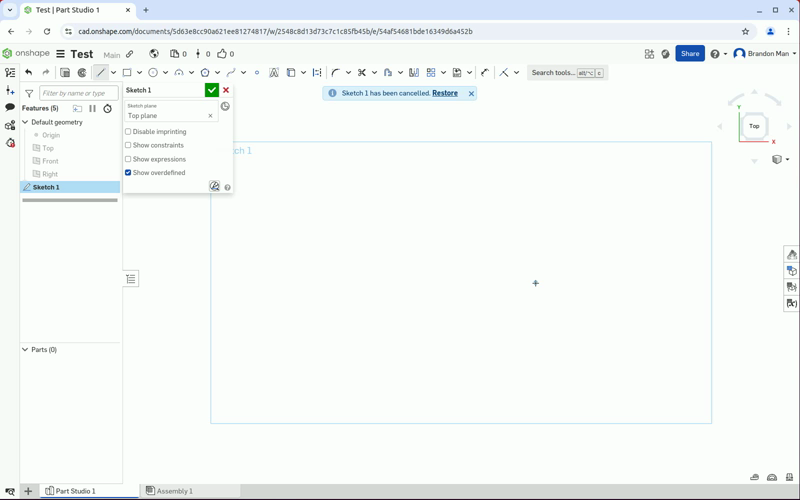
mouse_move(565, 282)
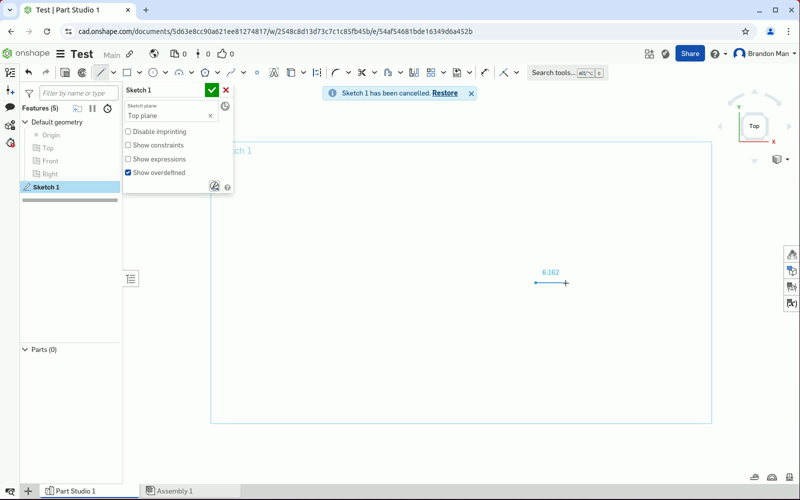
mouse_move(573, 282)
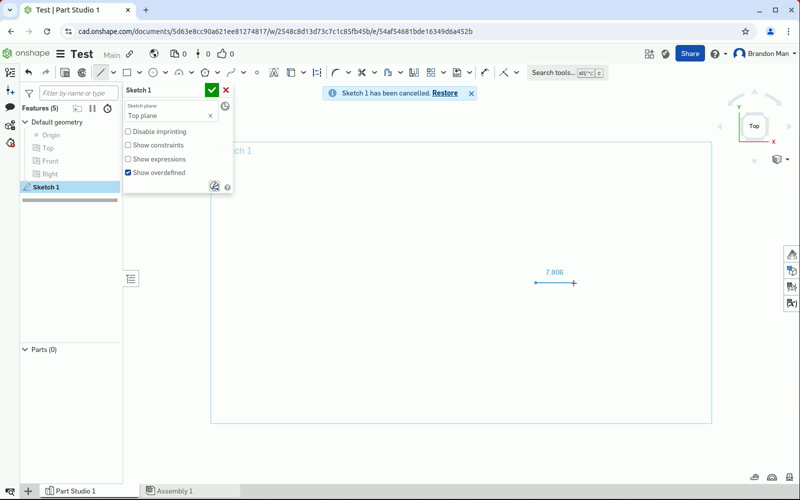
click(573, 282)
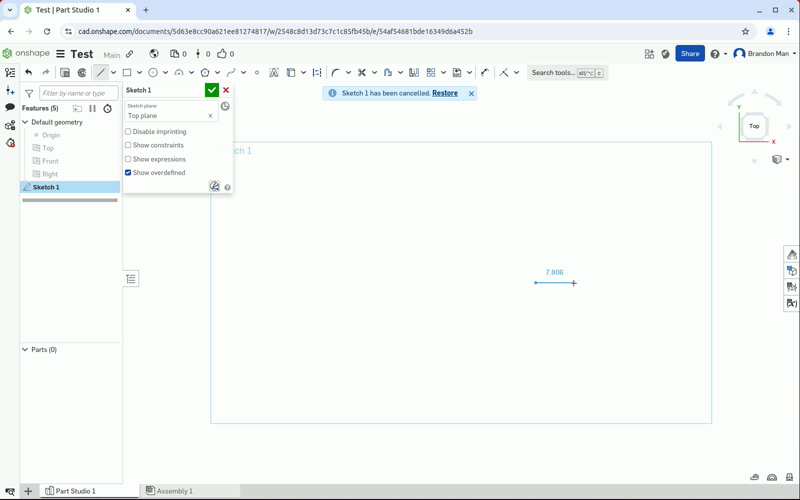
key_up(shift)
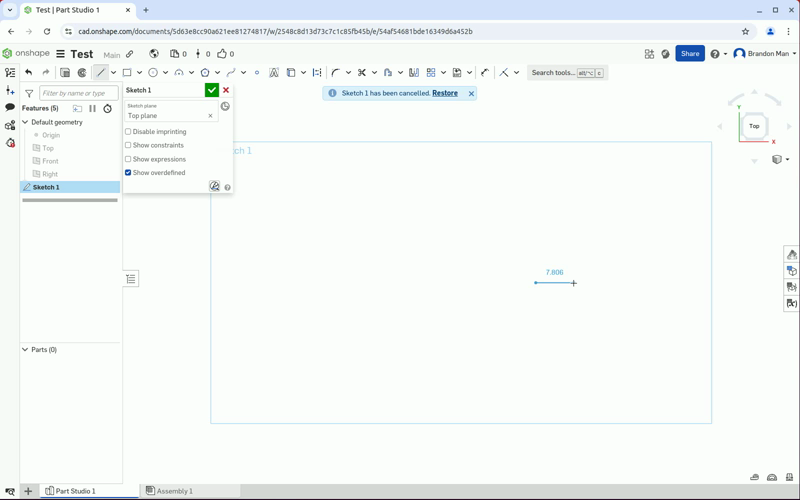
key_down(shift)
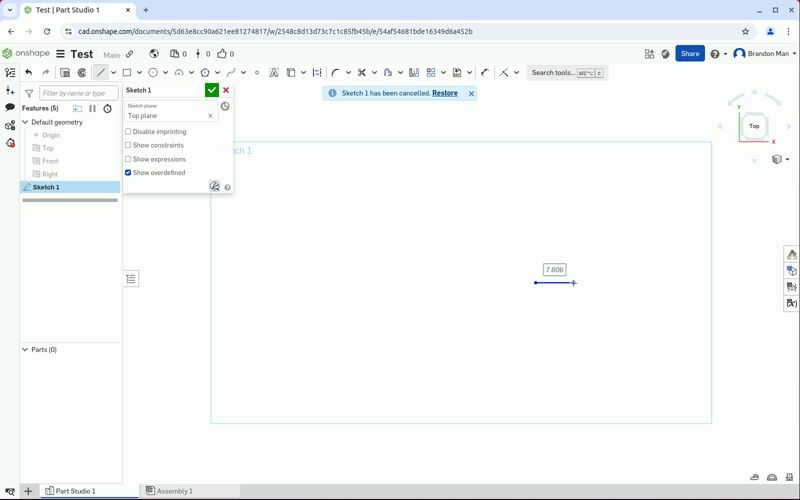
mouse_move(573, 207)
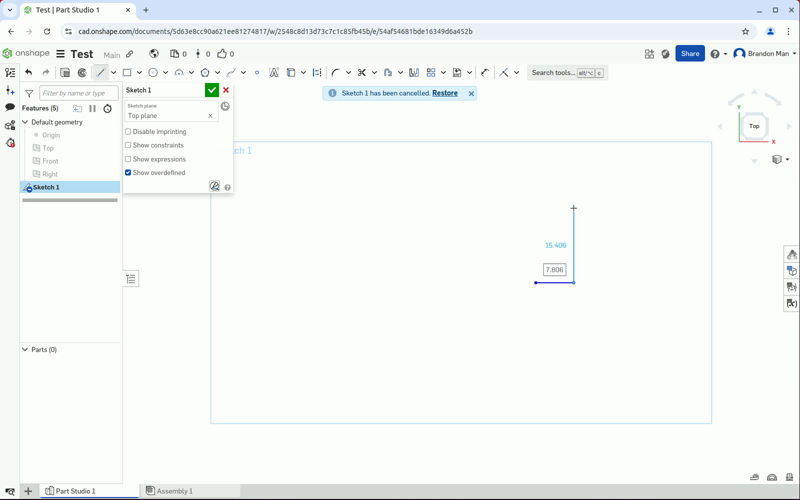
click(573, 207)
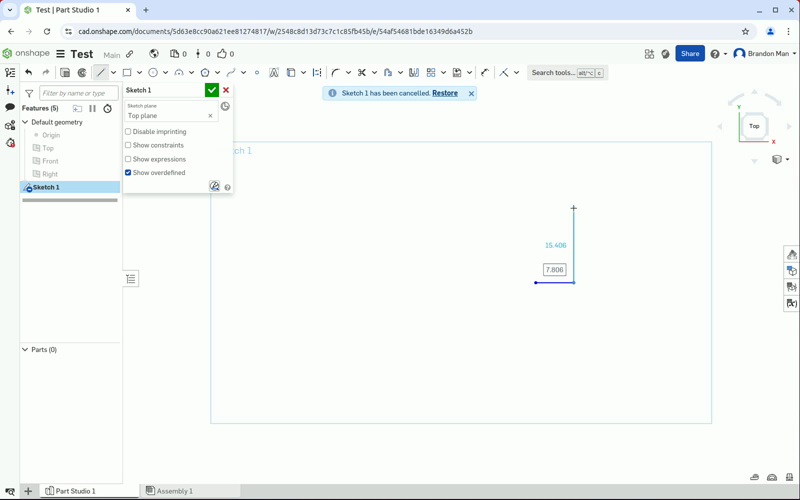
key_up(shift)
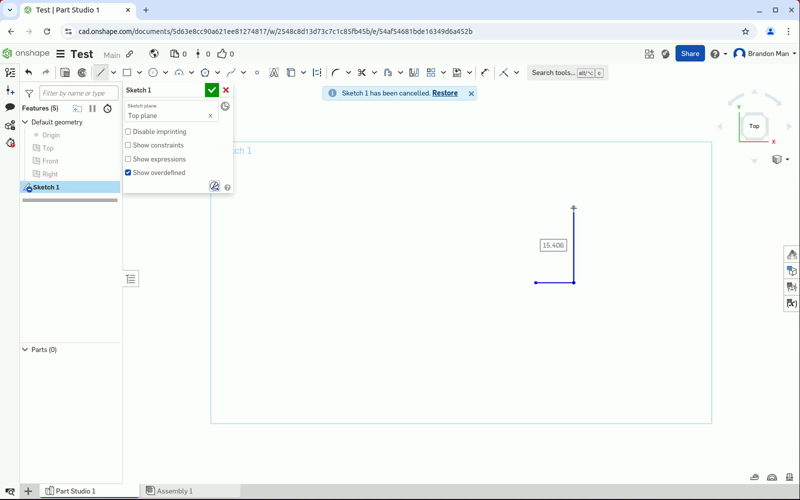
key_down(shift)
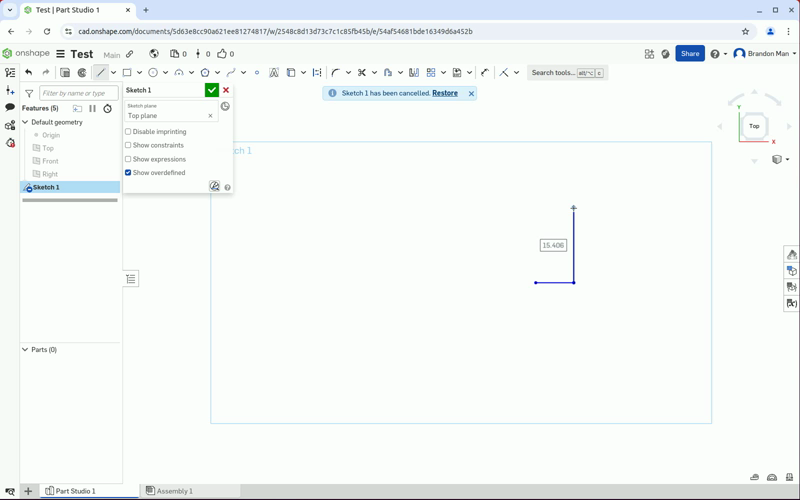
mouse_move(589, 207)
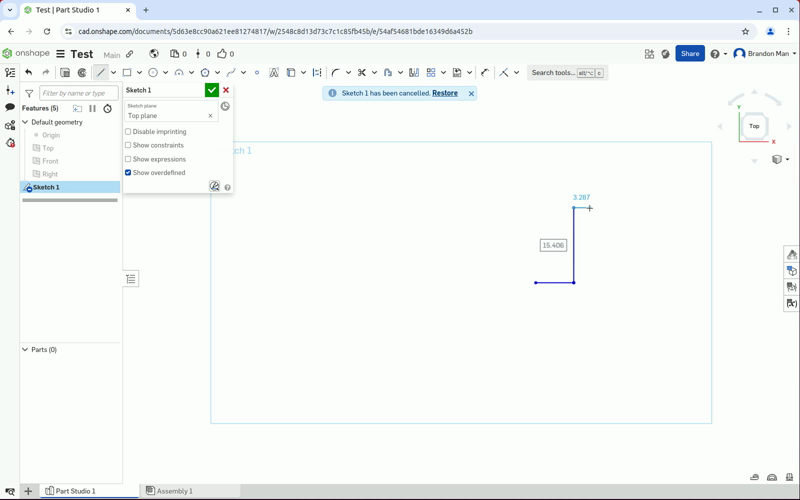
mouse_move(535, 207)
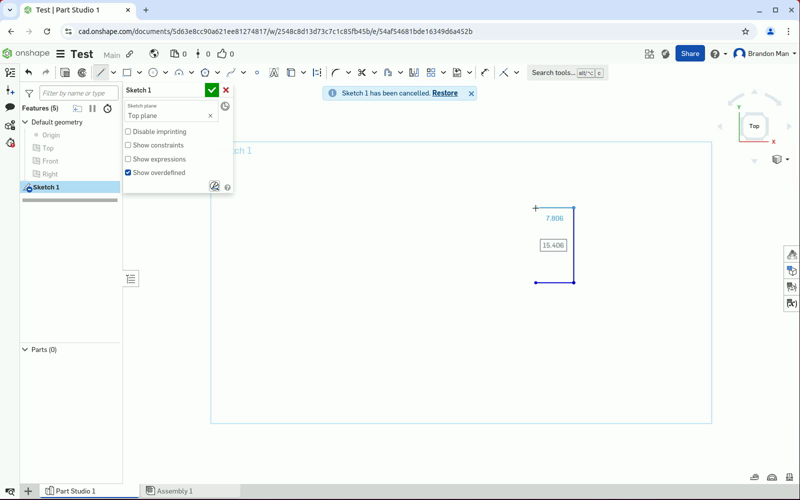
click(535, 207)
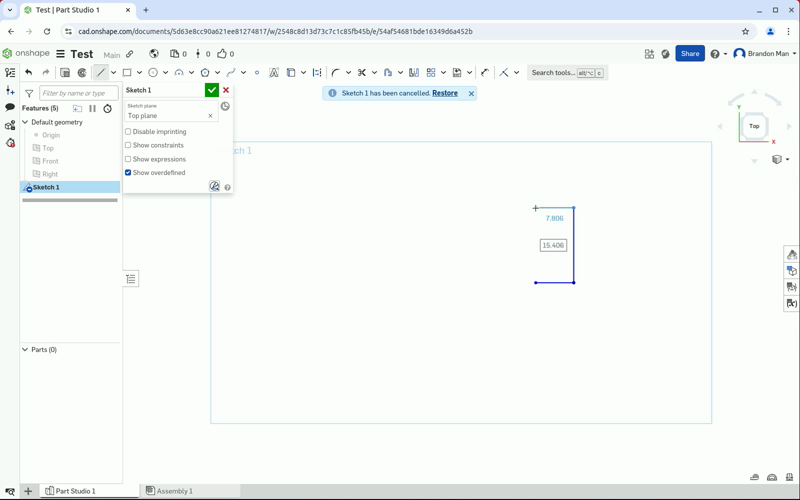
key_up(shift)
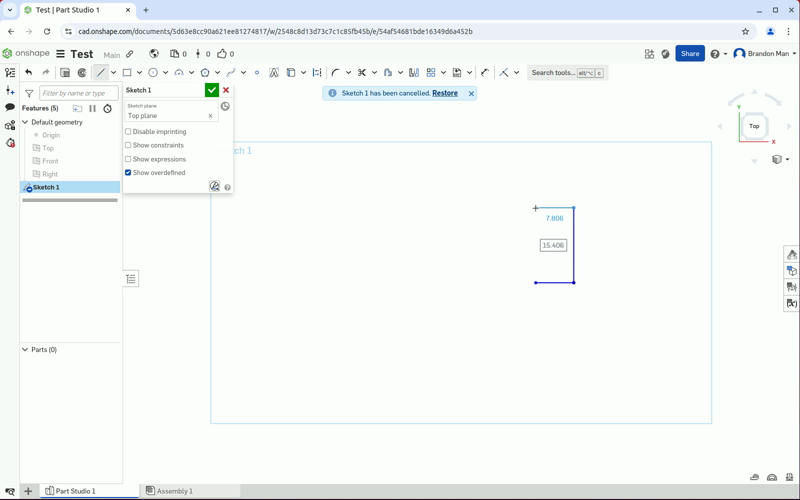
key_down(shift)
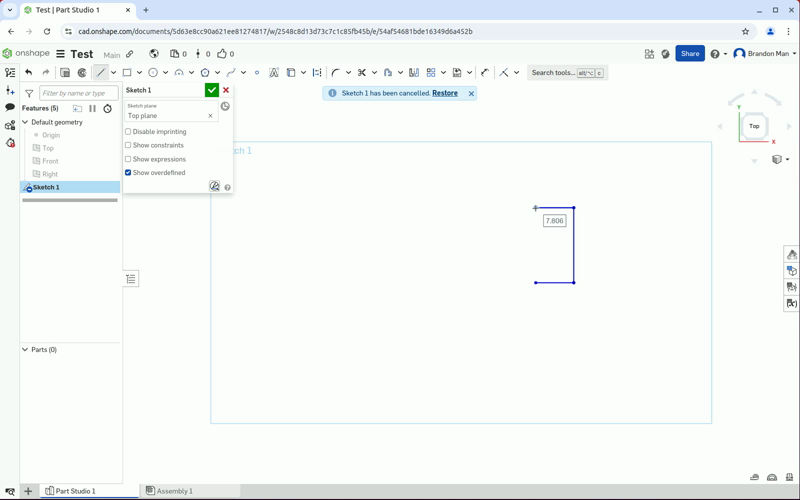
mouse_move(565, 207)
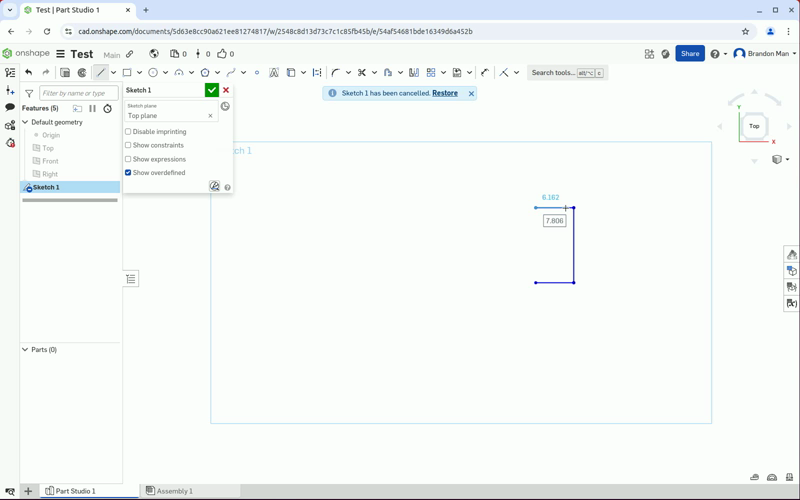
mouse_move(535, 244)
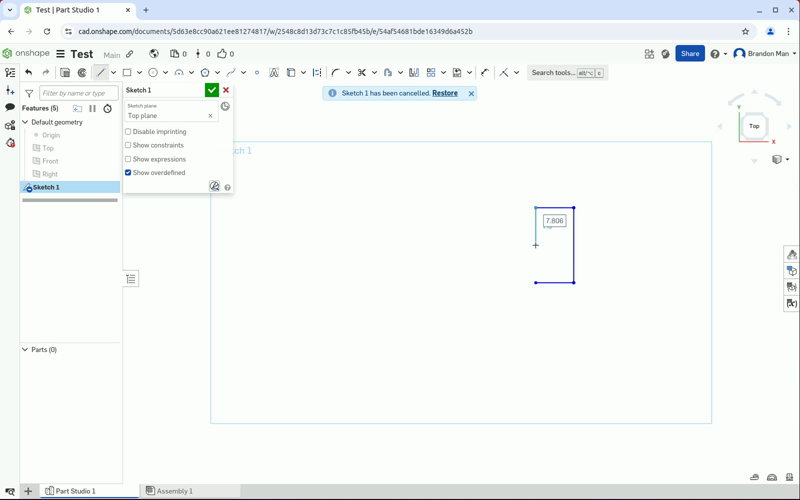
click(535, 244)
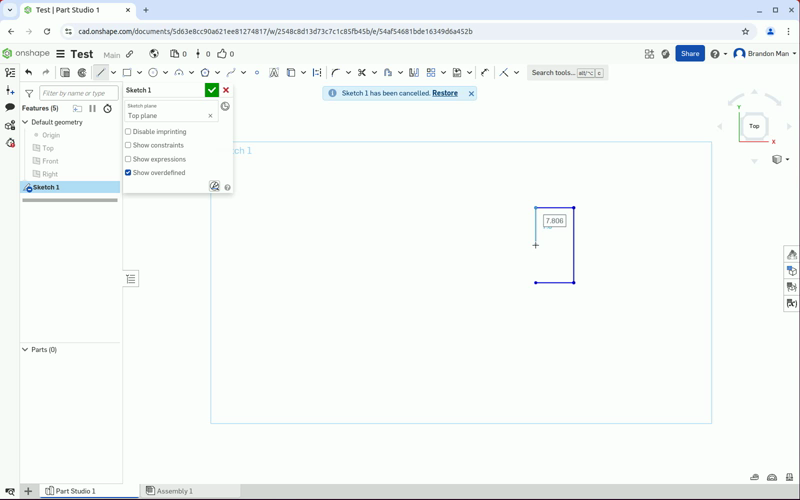
key_up(shift)
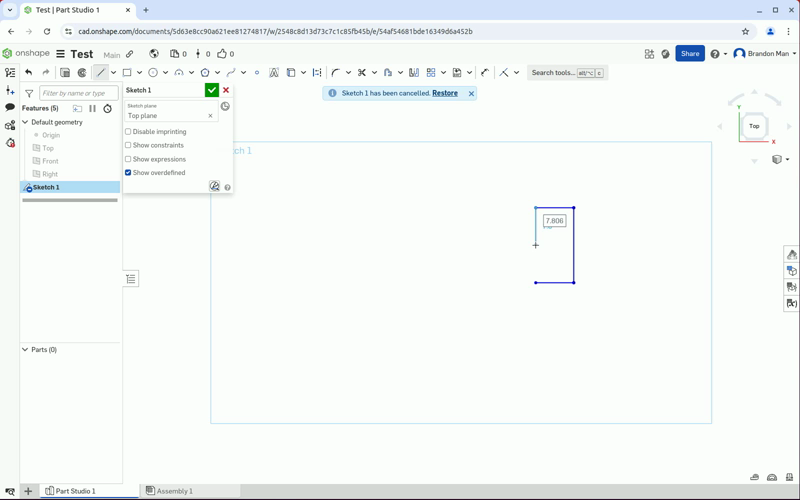
mouse_move(565, 244)
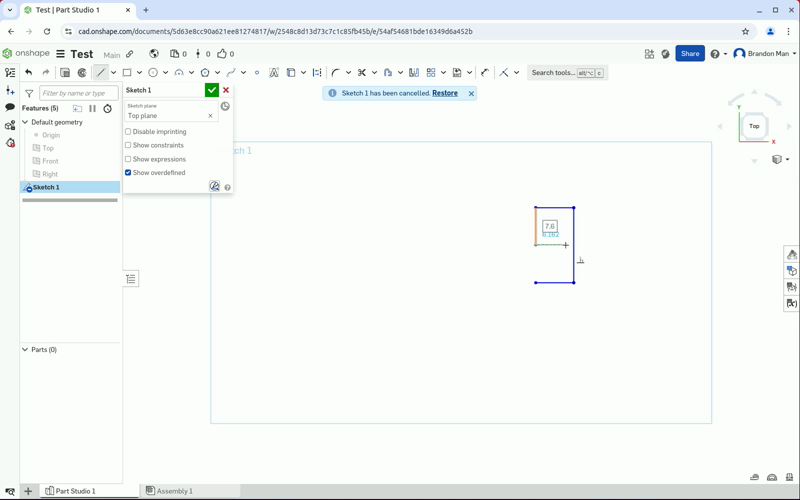
key_down(shift)
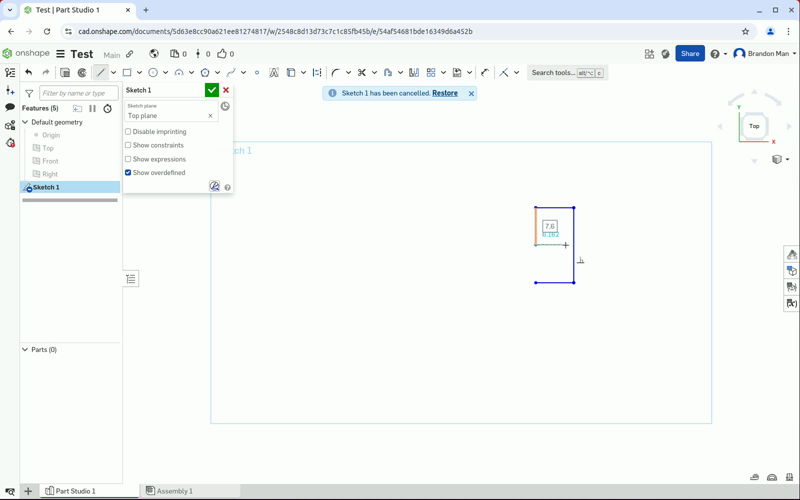
mouse_move(535, 282)
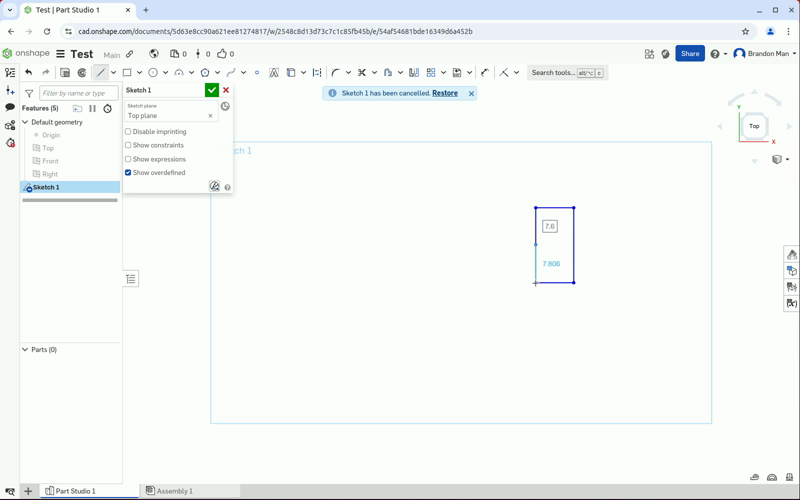
key_up(shift)
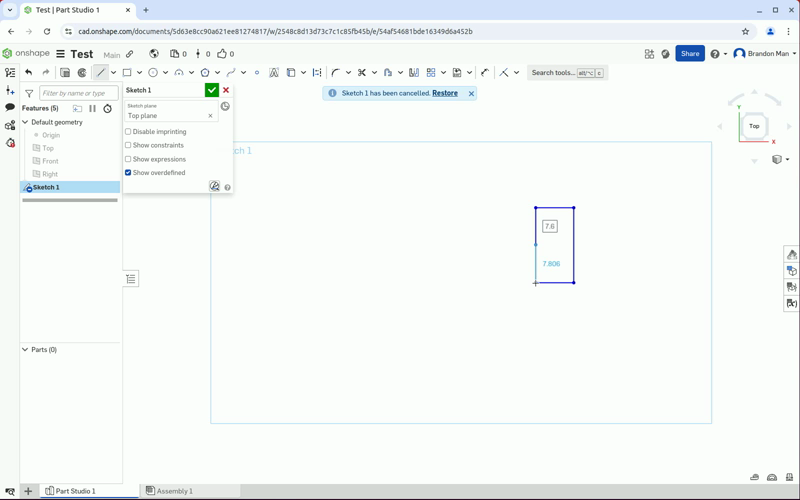
click(535, 282)
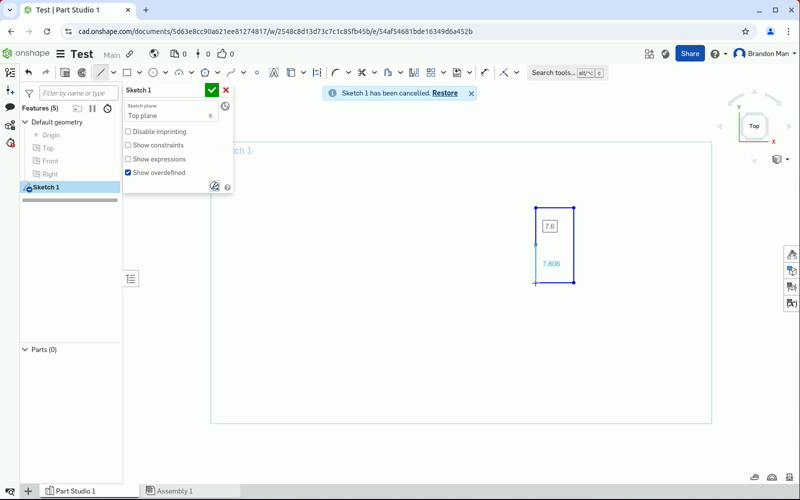
key(esc)
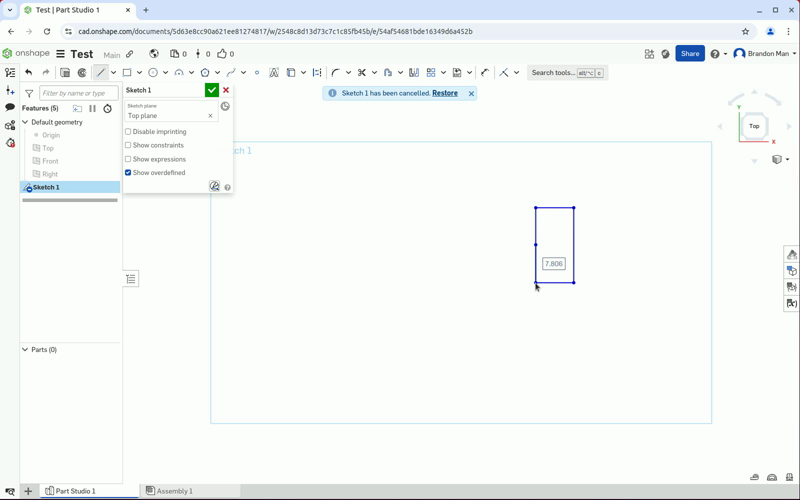
mouse_move(551, 240)
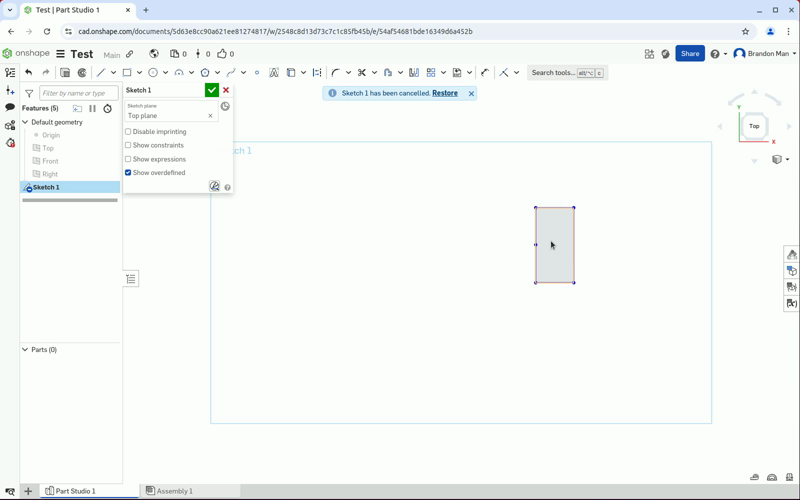
click(551, 240)
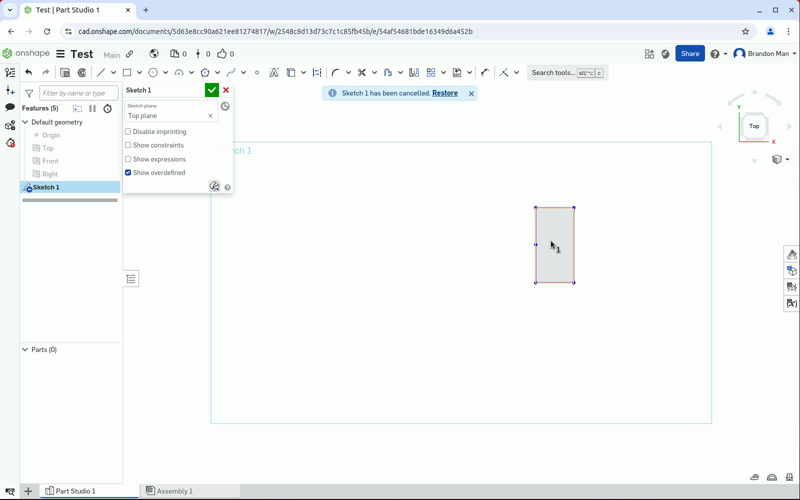
mouse_move(73, 352)
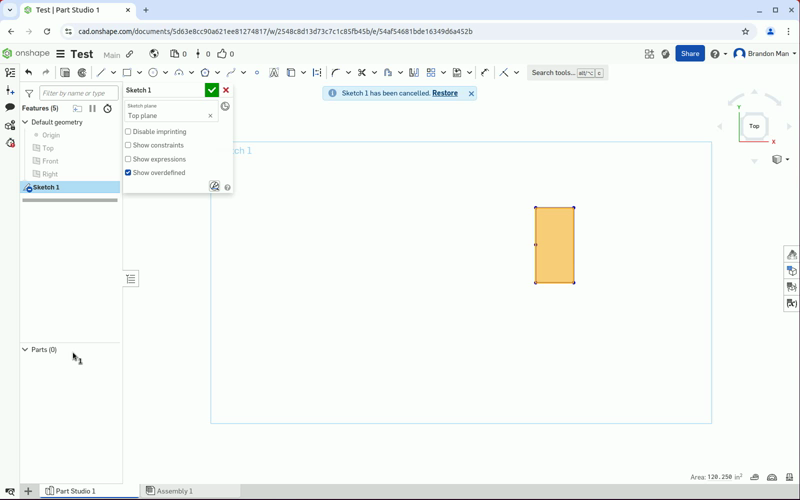
key(shift+y)
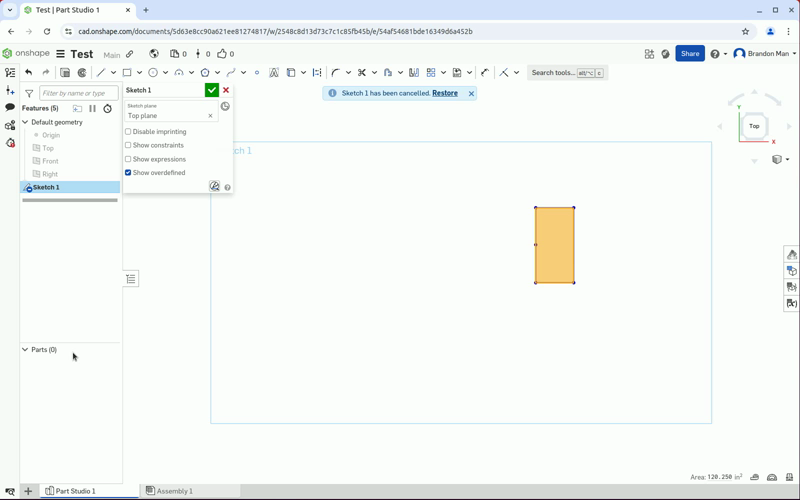
key(shift+e)
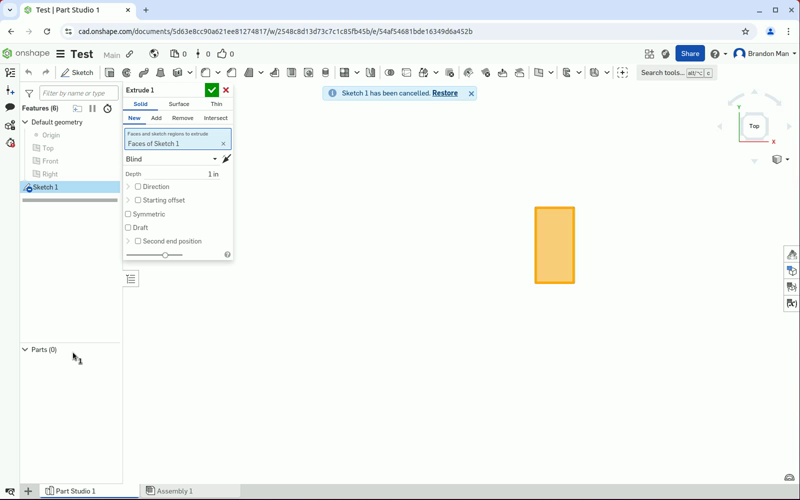
mouse_move(143, 106)
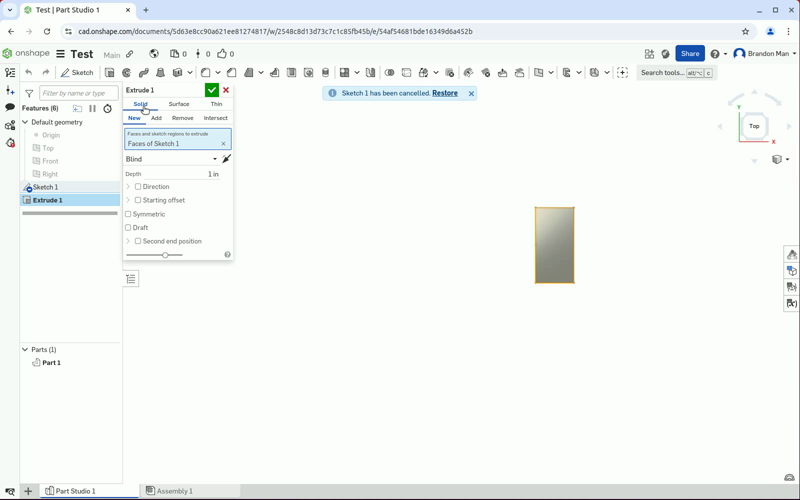
click(143, 106)
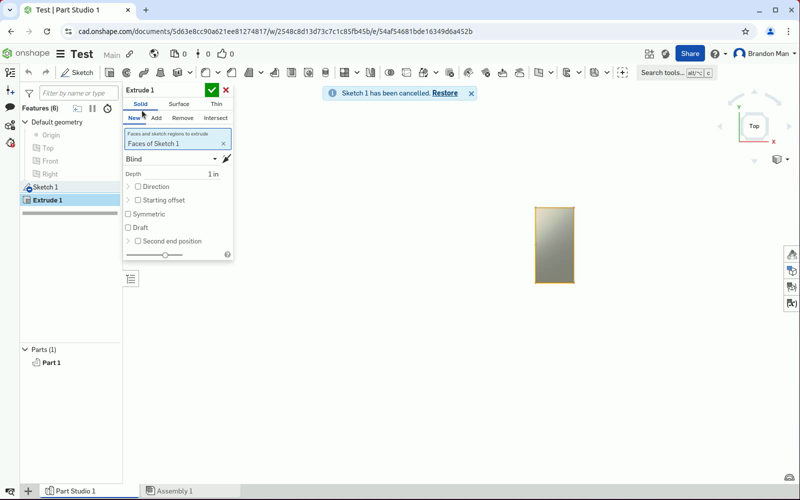
mouse_move(137, 120)
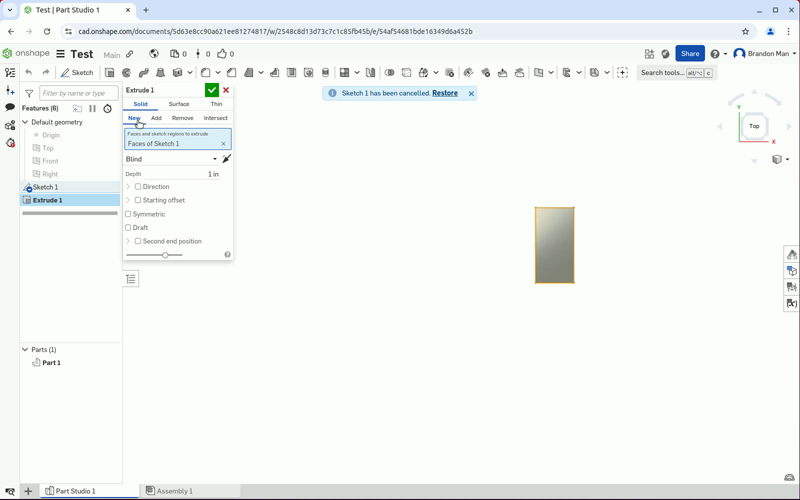
click(137, 120)
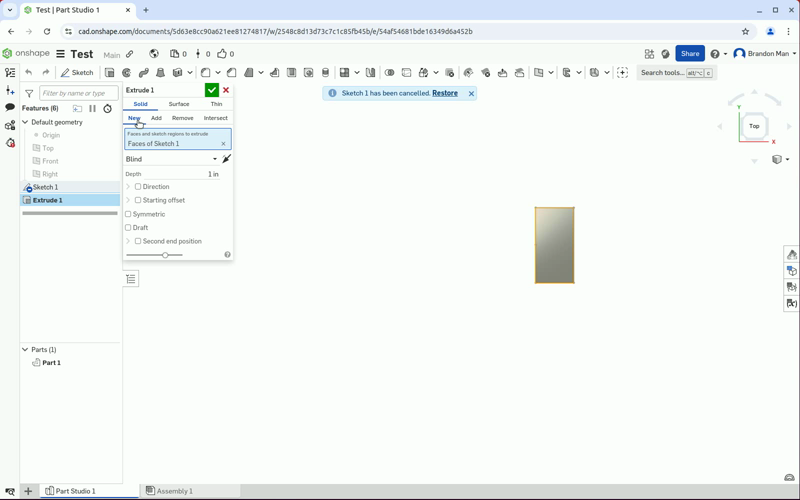
key(tab, 4)
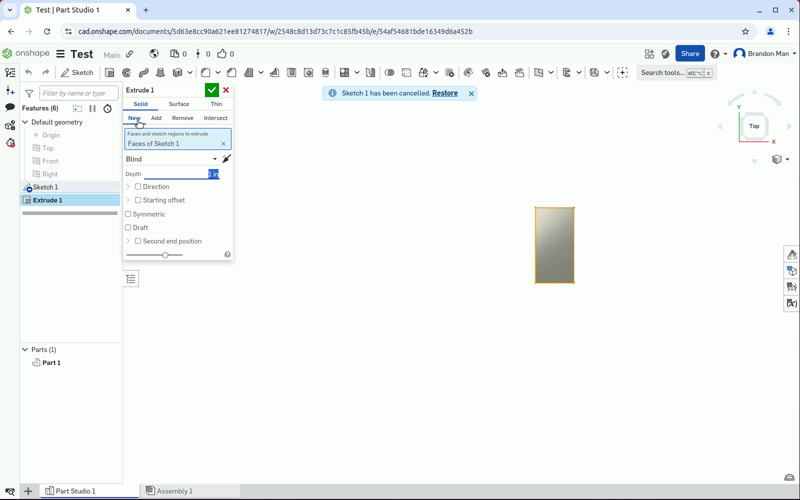
text(15.405)
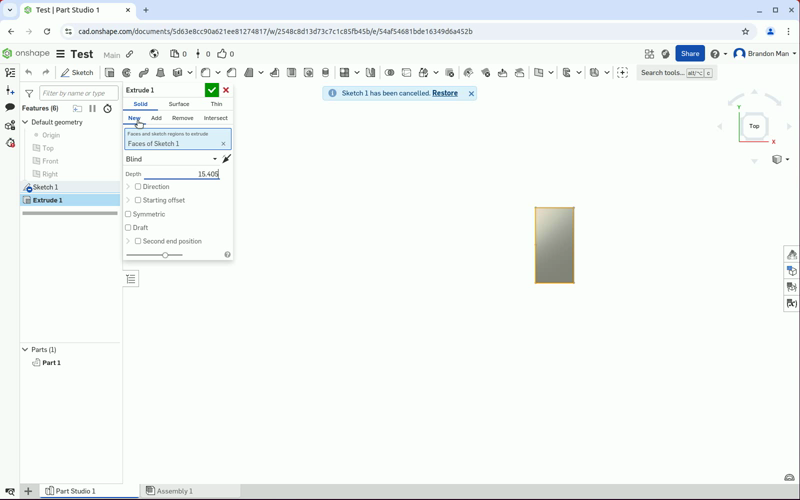
key(enter)
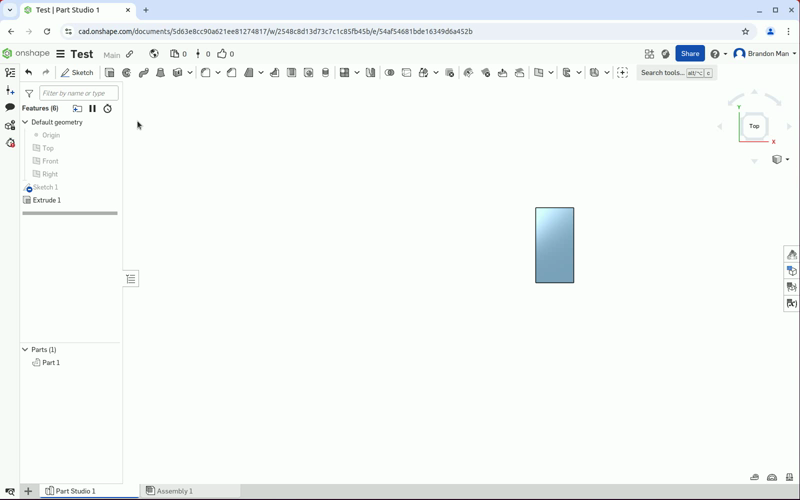
key(shift+h)
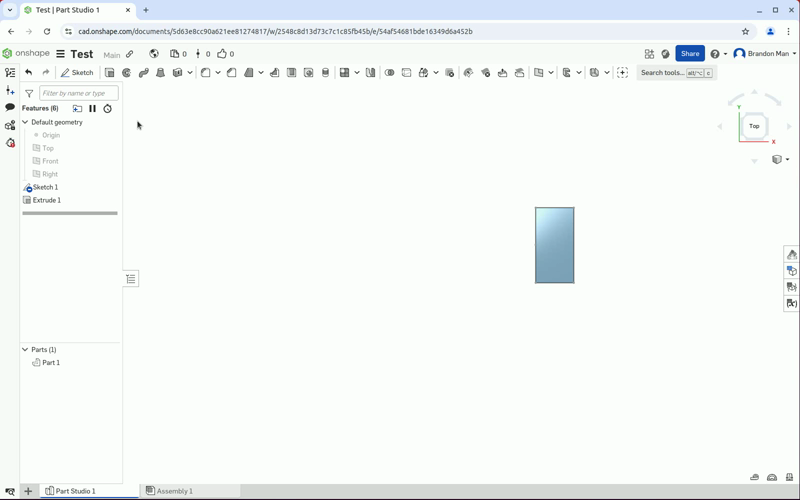
key(shift+h)
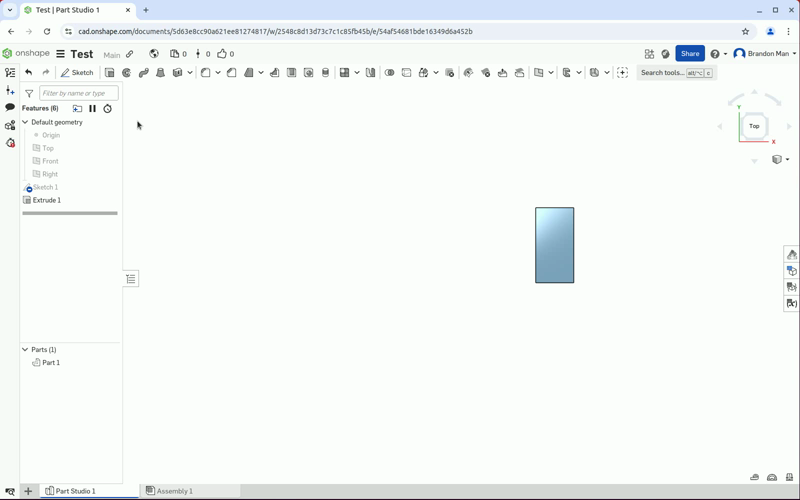
mouse_move(73, 189)
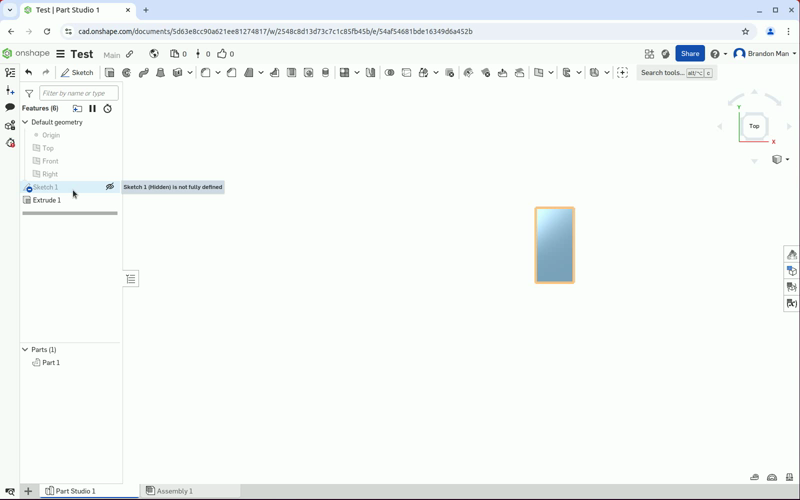
click(73, 189)
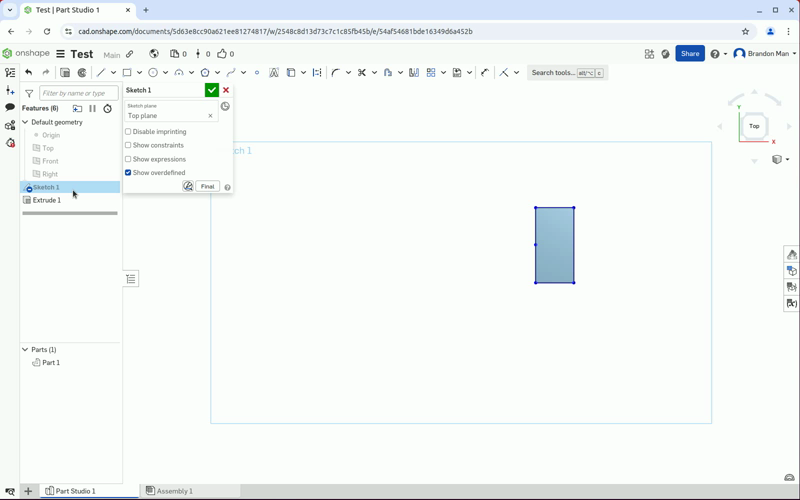
mouse_move(229, 92)
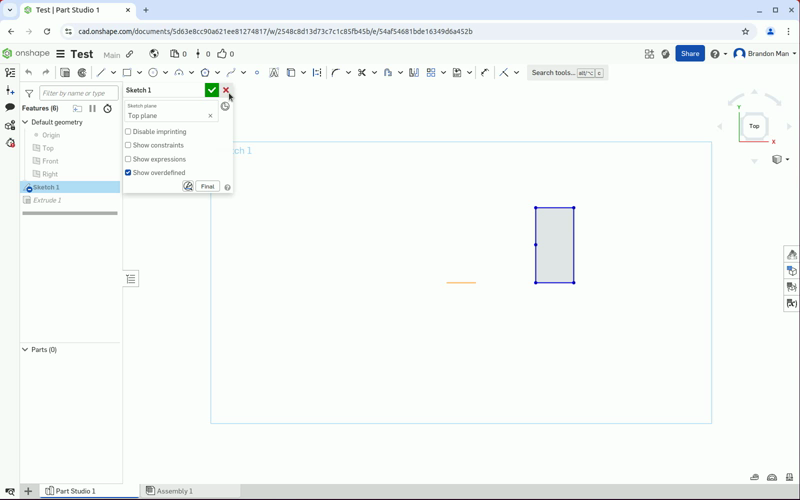
click(229, 92)
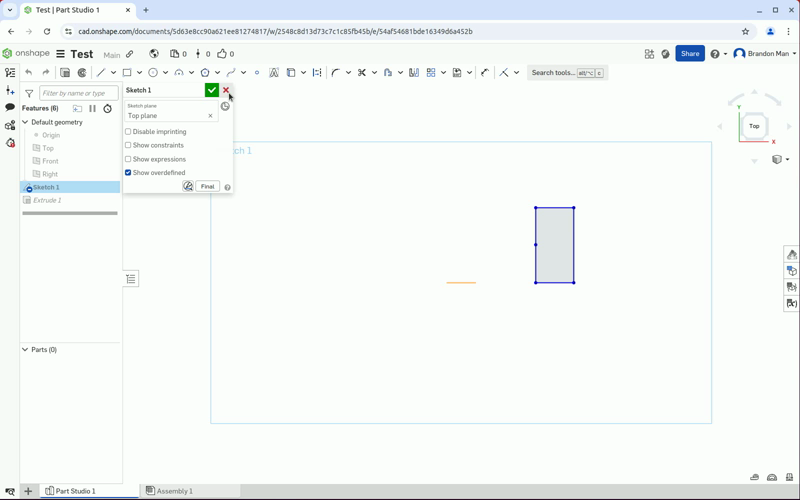
key(shift+s)
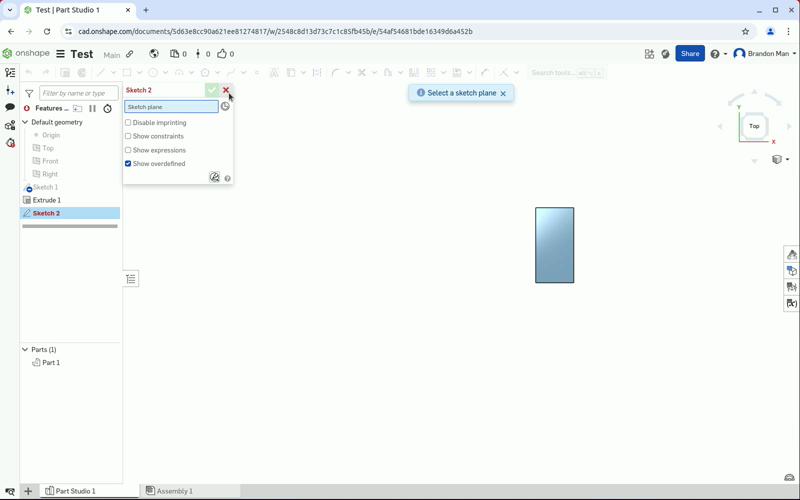
mouse_move(73, 150)
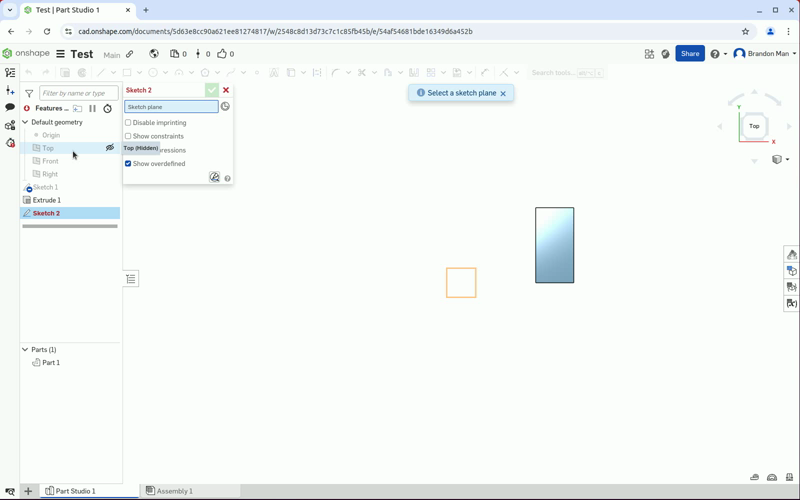
click(73, 150)
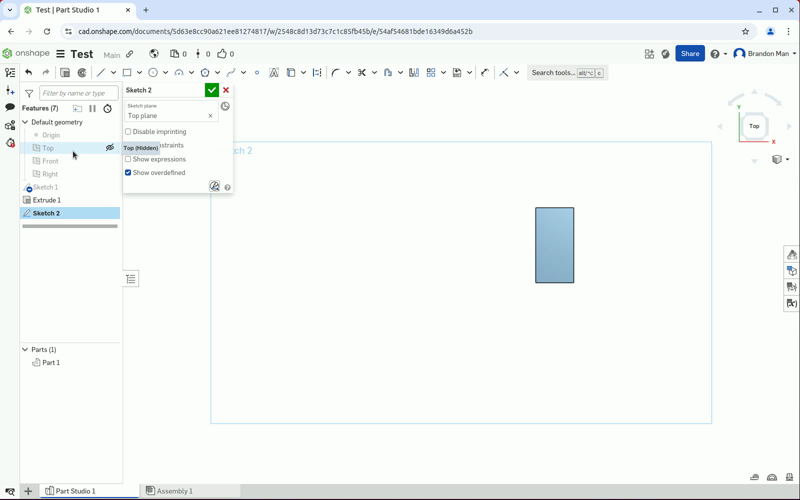
mouse_move(73, 352)
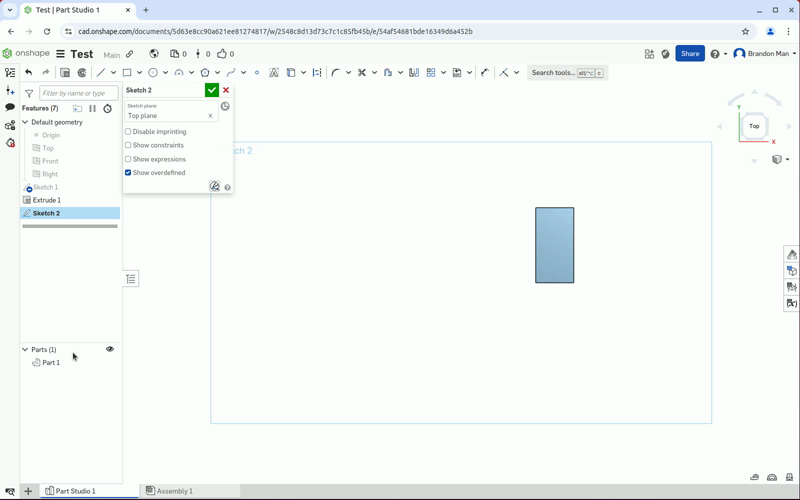
key(y)
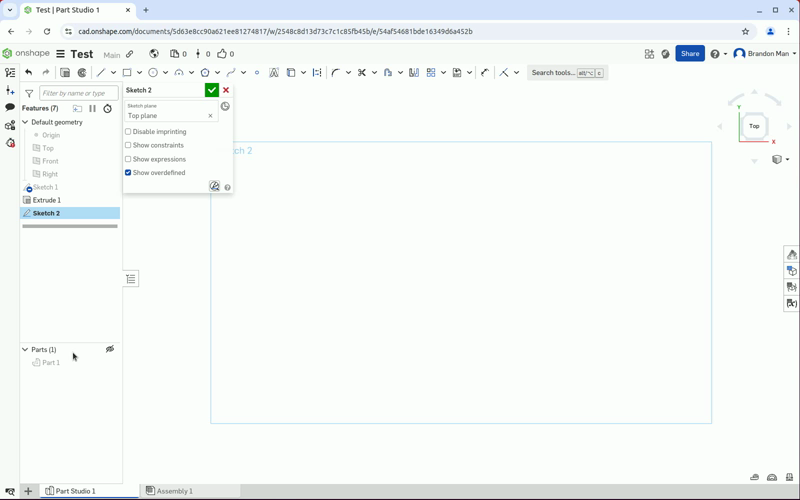
key(l)
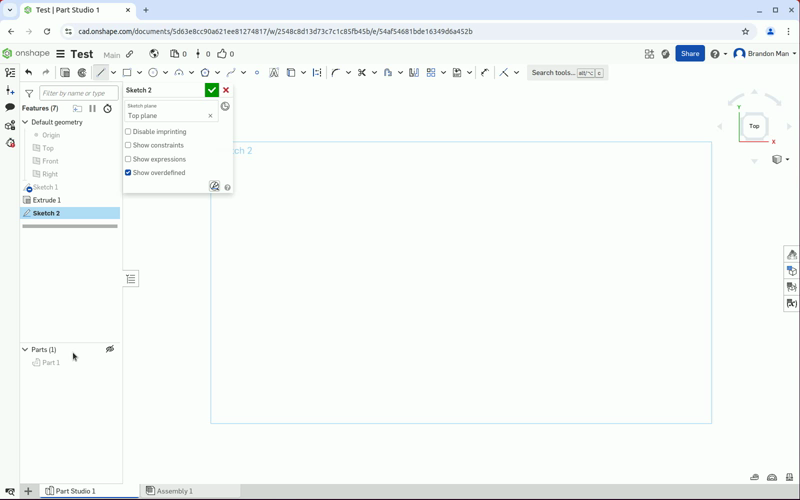
key_down(shift)
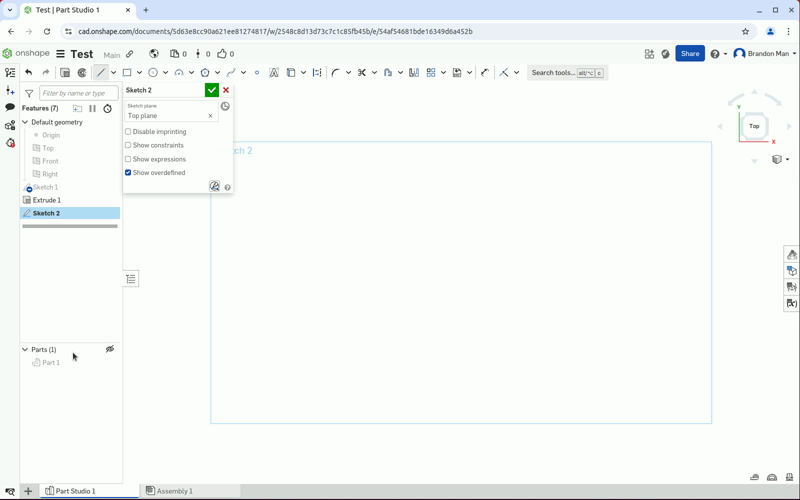
mouse_move(460, 282)
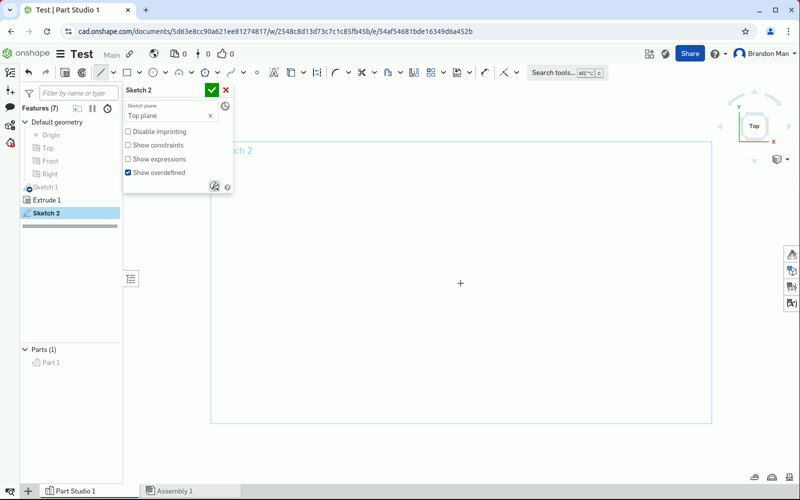
click(460, 282)
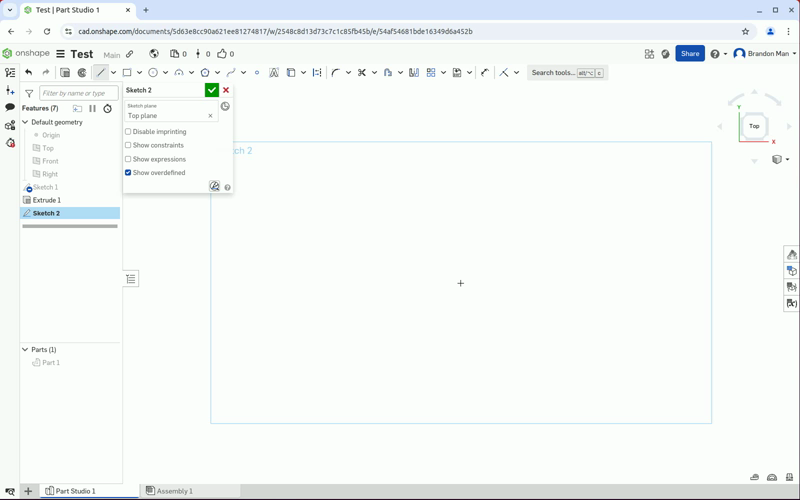
key_up(shift)
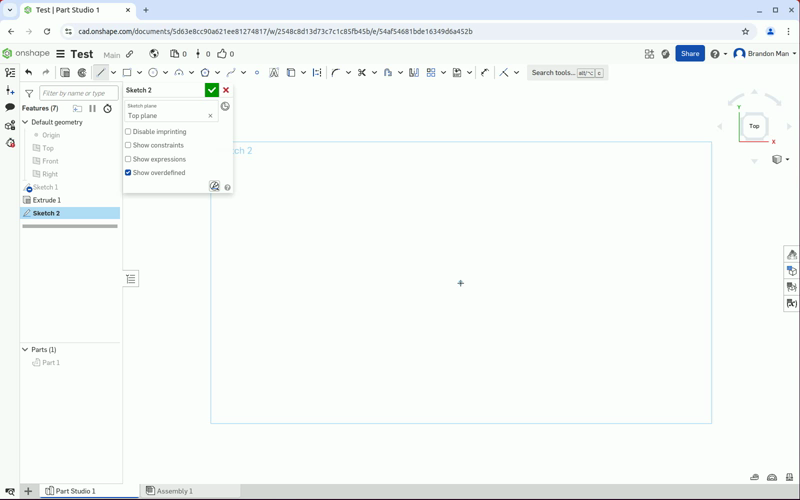
key_down(shift)
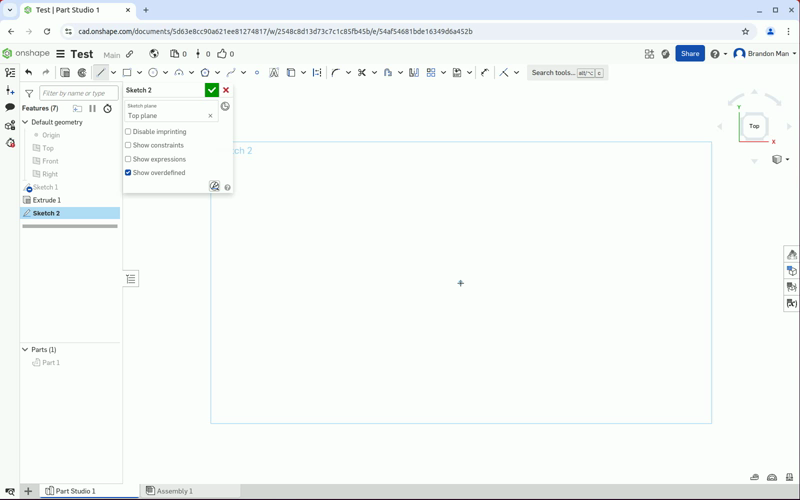
mouse_move(490, 282)
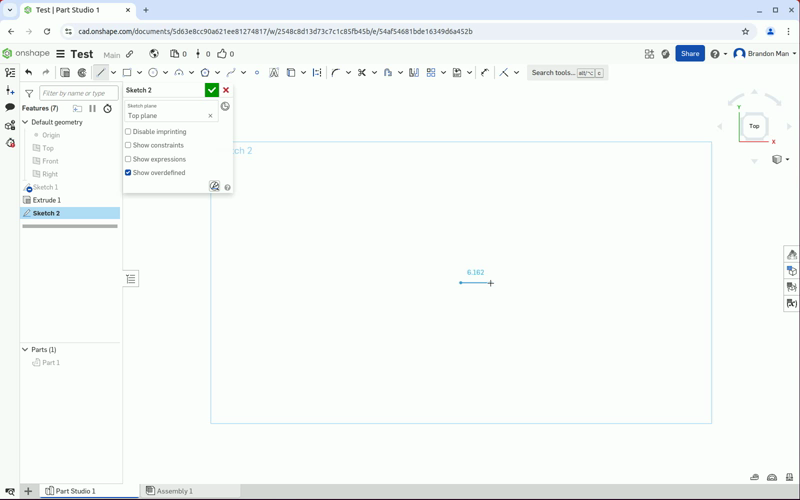
mouse_move(498, 282)
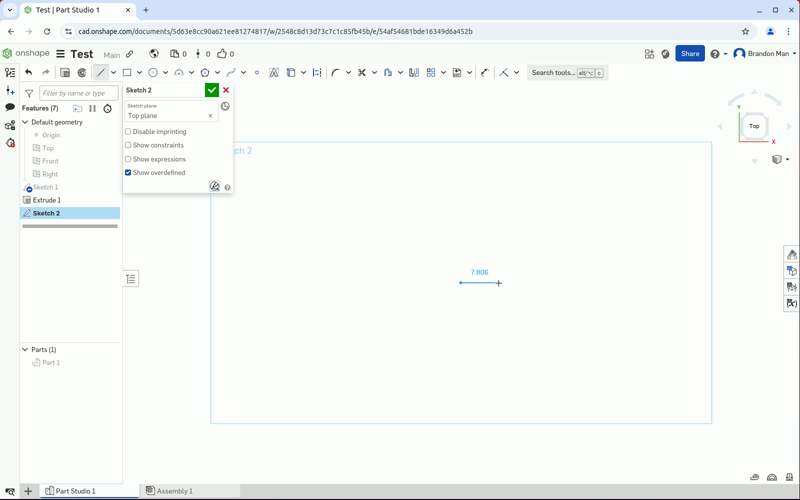
click(498, 282)
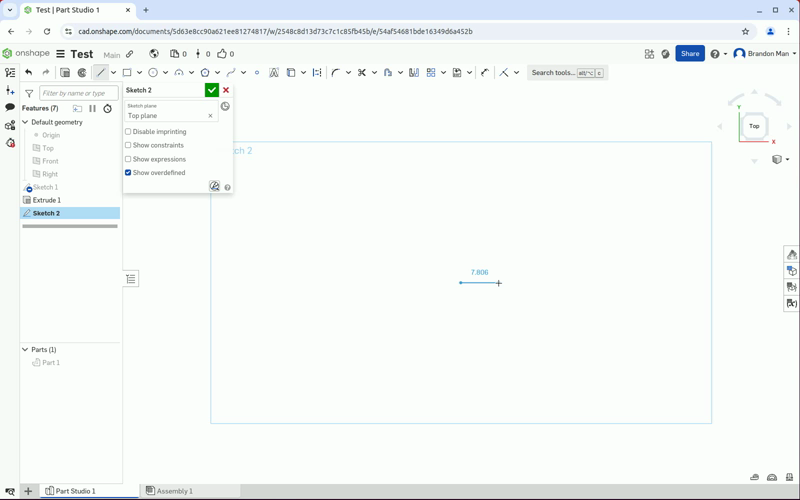
key_up(shift)
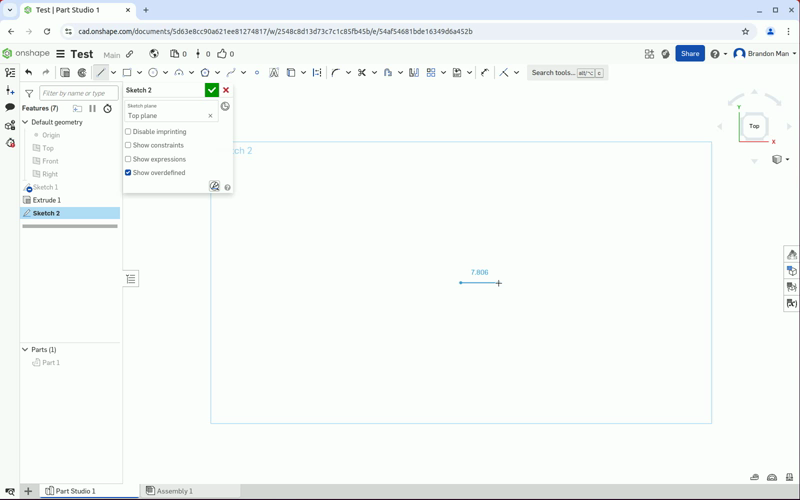
key_down(shift)
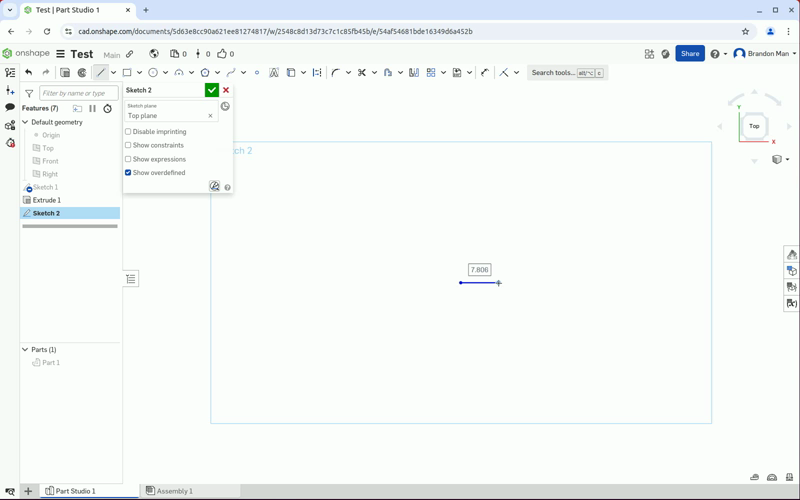
mouse_move(528, 282)
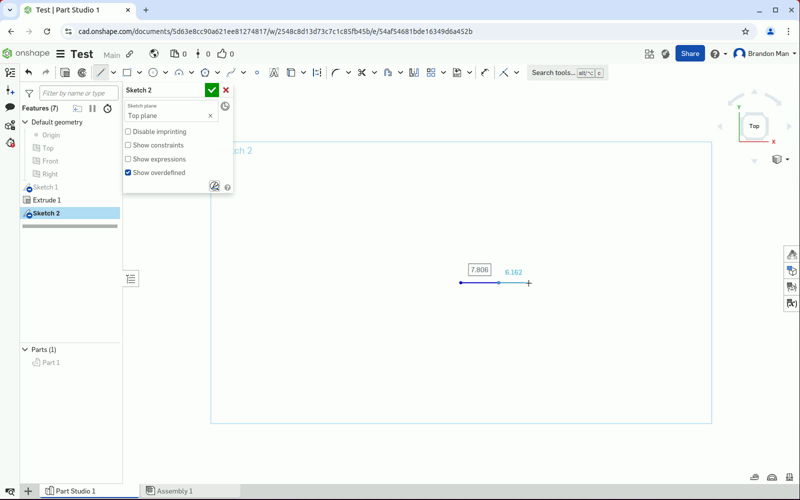
mouse_move(498, 244)
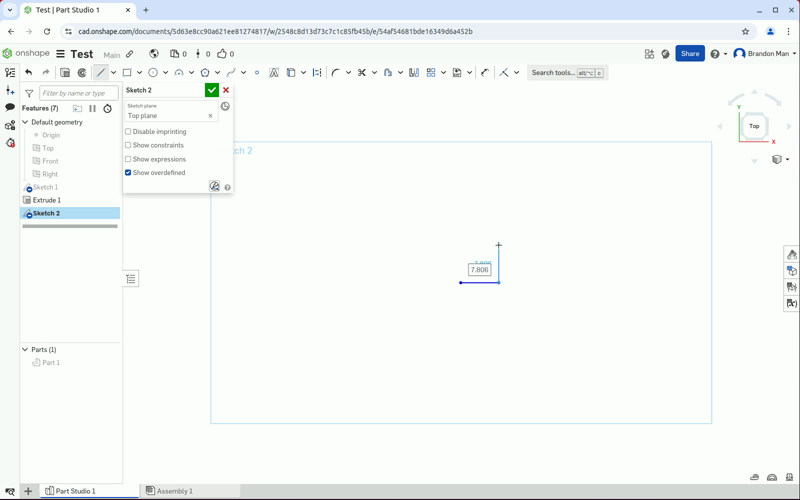
click(498, 244)
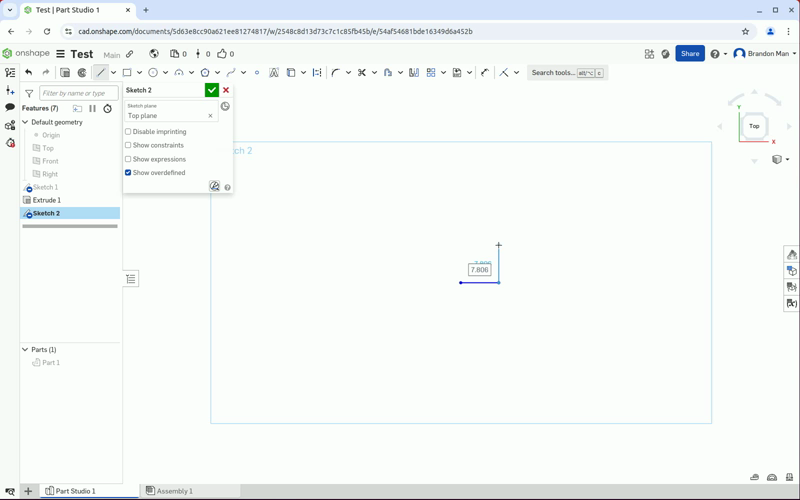
key_up(shift)
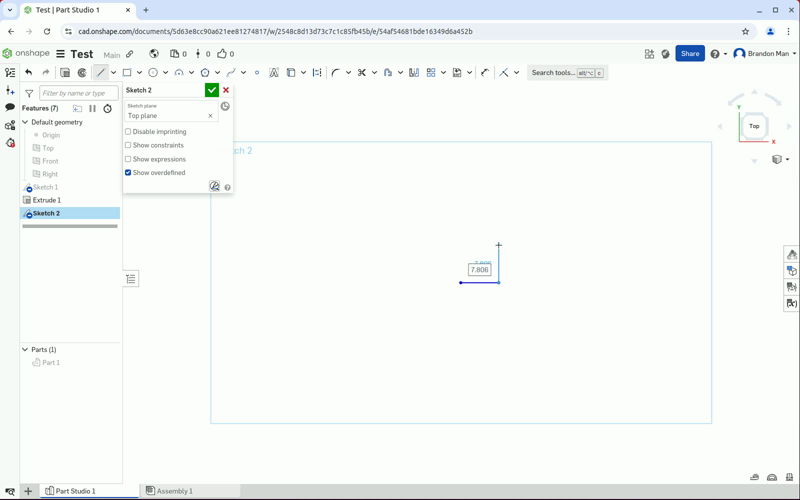
key_down(shift)
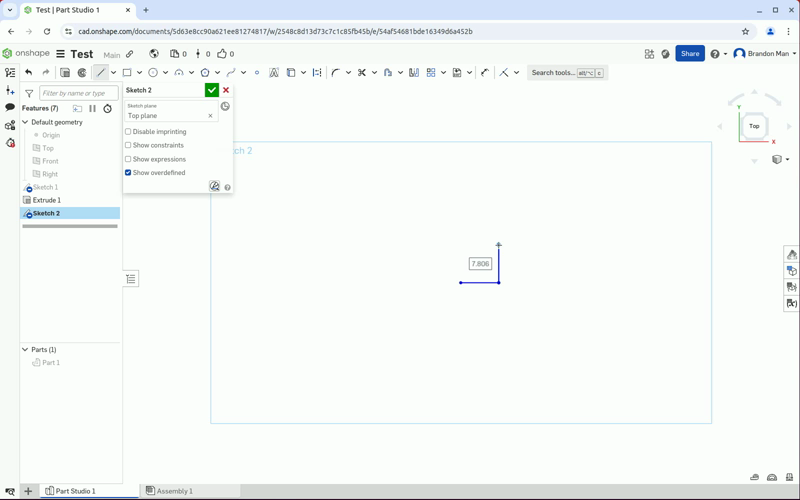
mouse_move(528, 244)
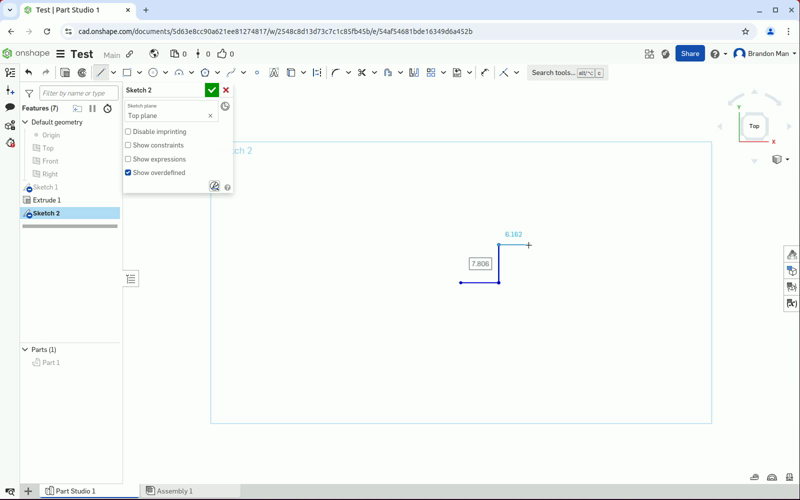
mouse_move(536, 244)
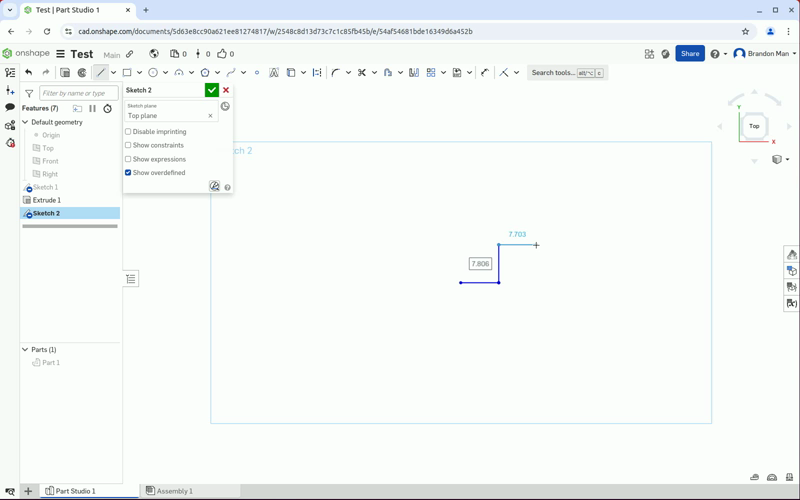
click(536, 244)
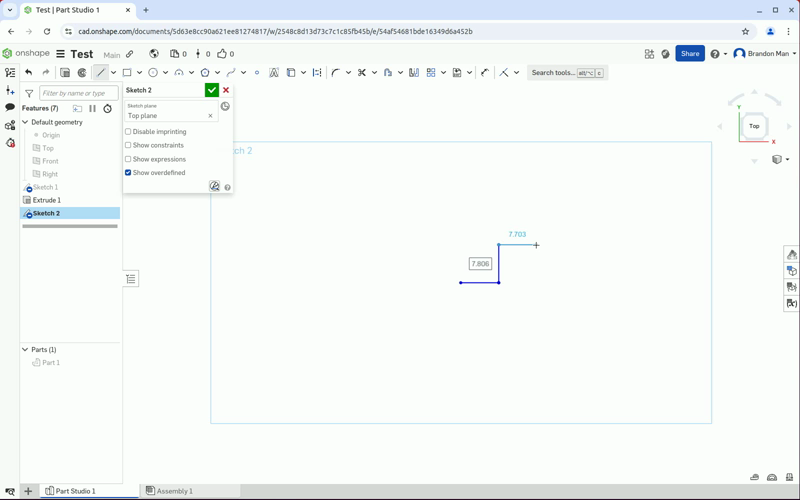
key_up(shift)
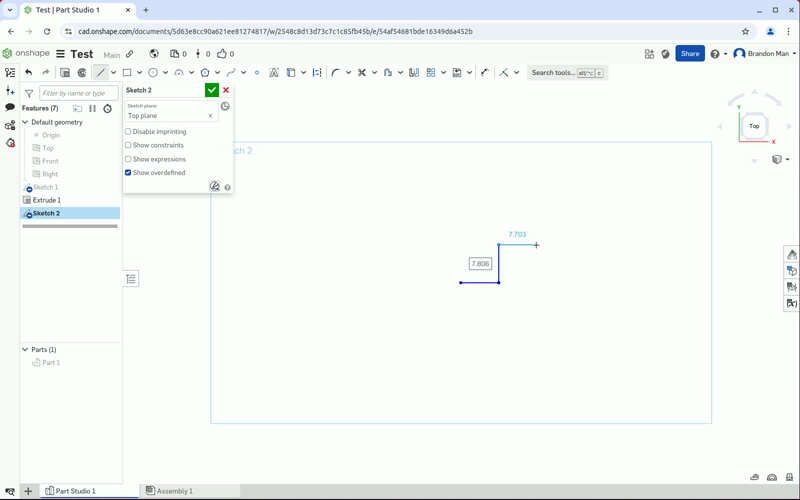
key_down(shift)
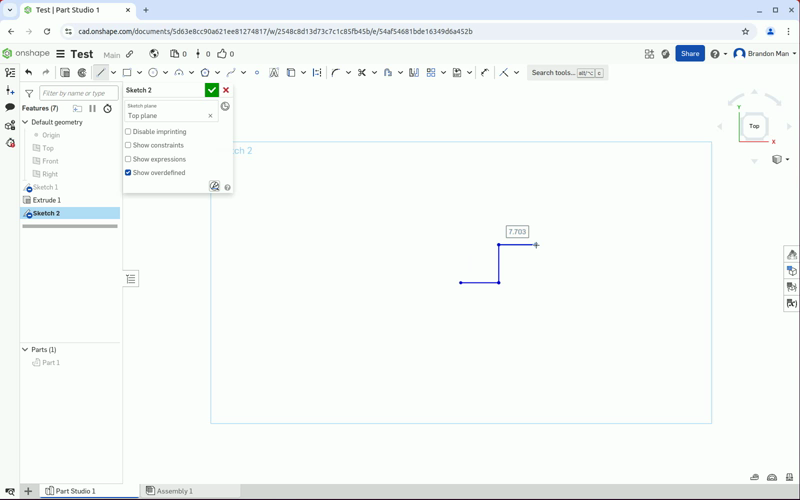
mouse_move(566, 244)
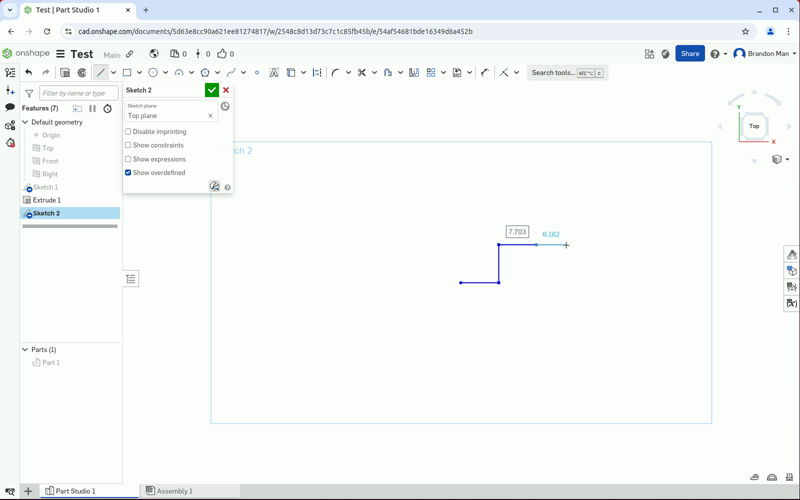
mouse_move(536, 207)
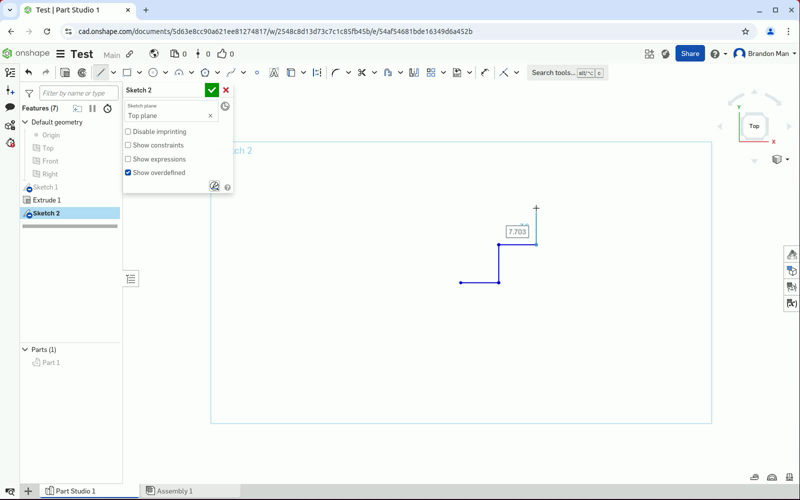
click(536, 207)
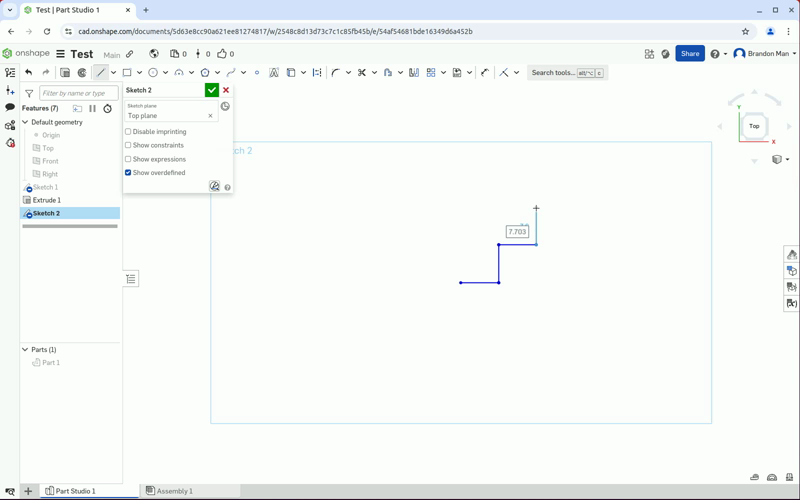
key_up(shift)
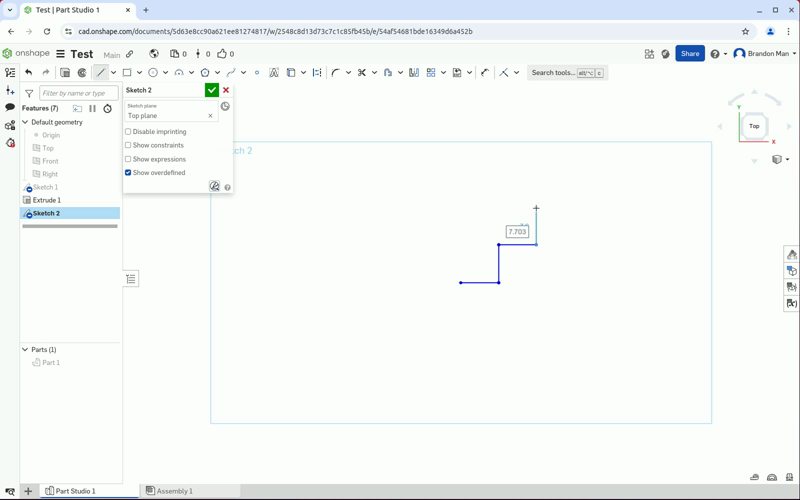
key_down(shift)
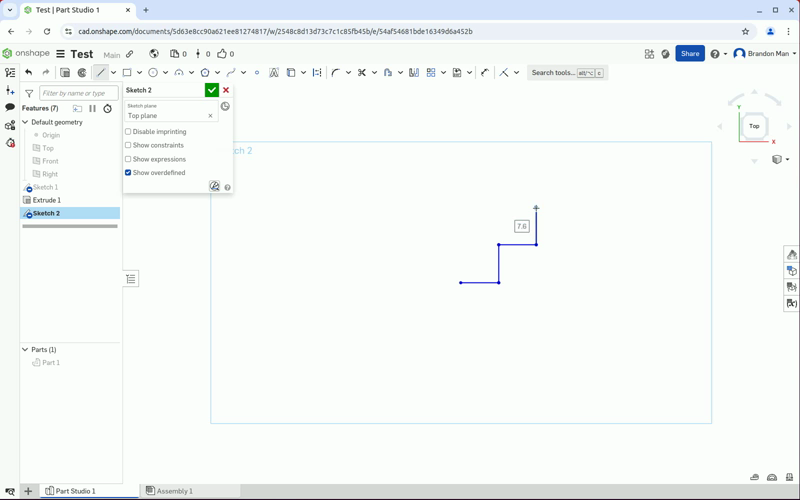
mouse_move(460, 207)
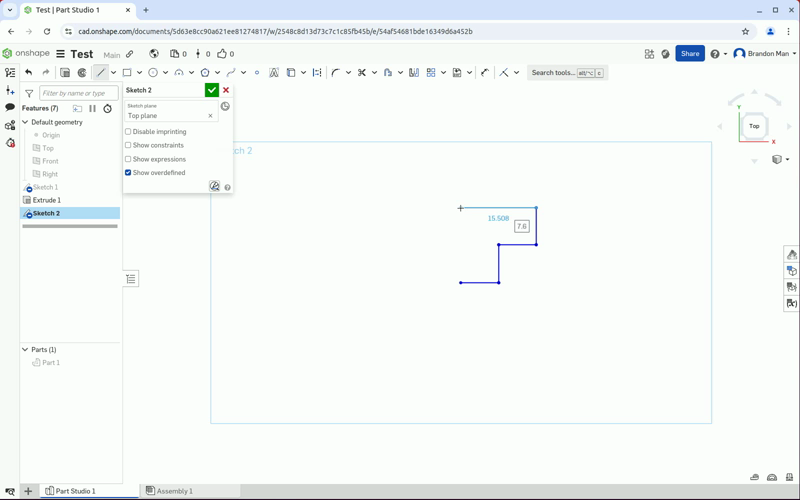
click(460, 207)
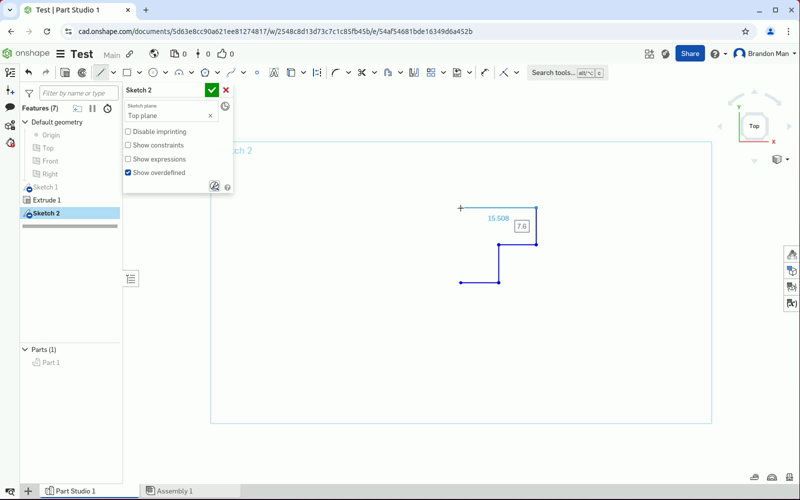
key_up(shift)
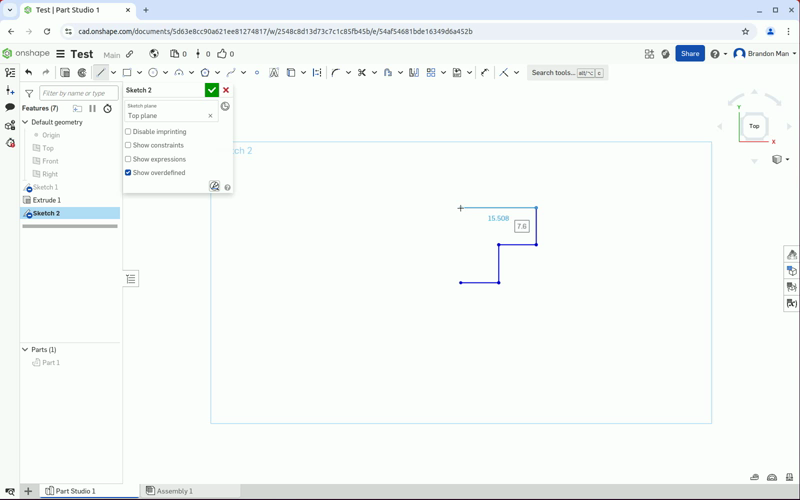
key_down(shift)
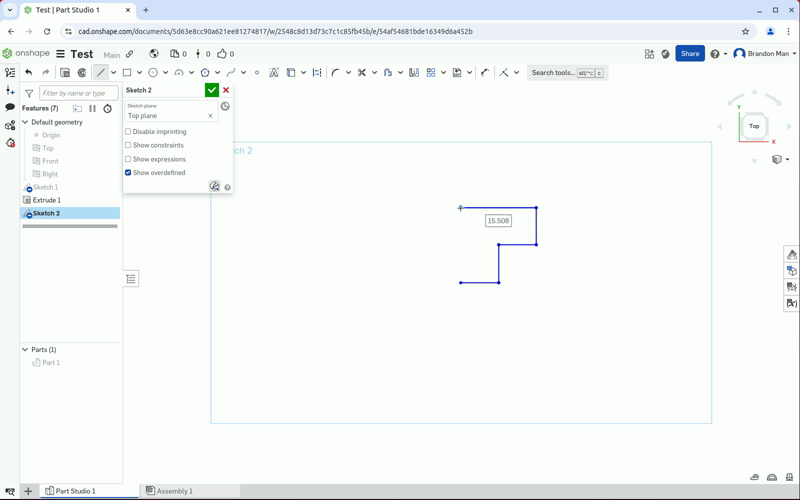
mouse_move(460, 282)
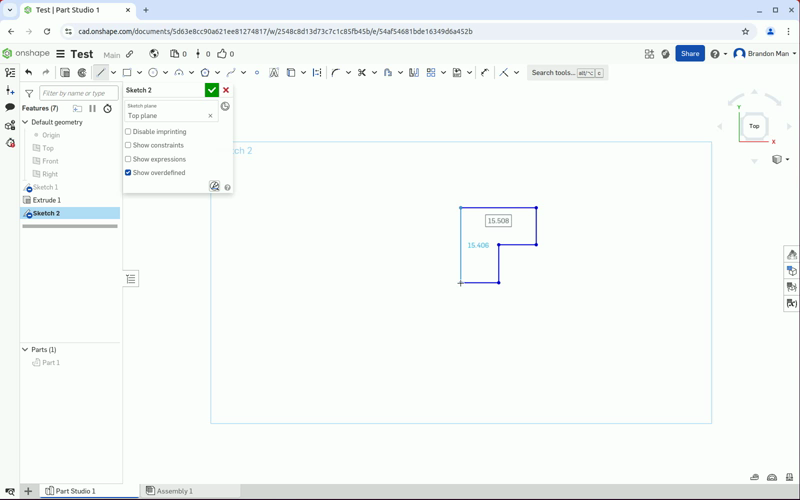
key_up(shift)
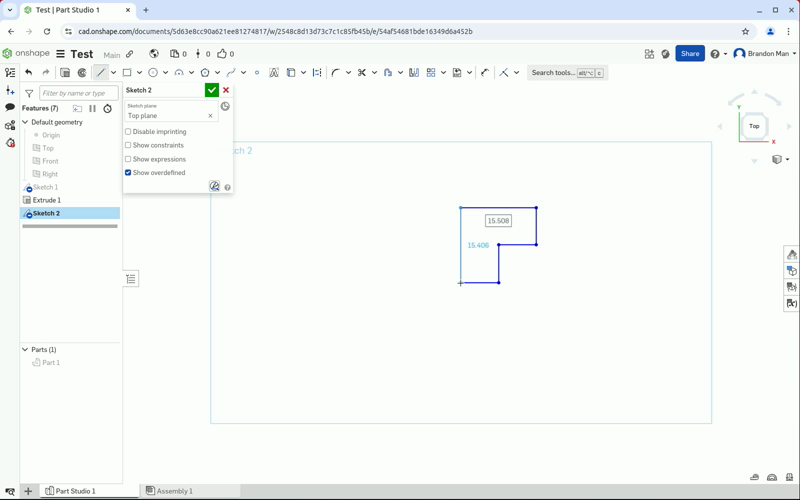
click(460, 282)
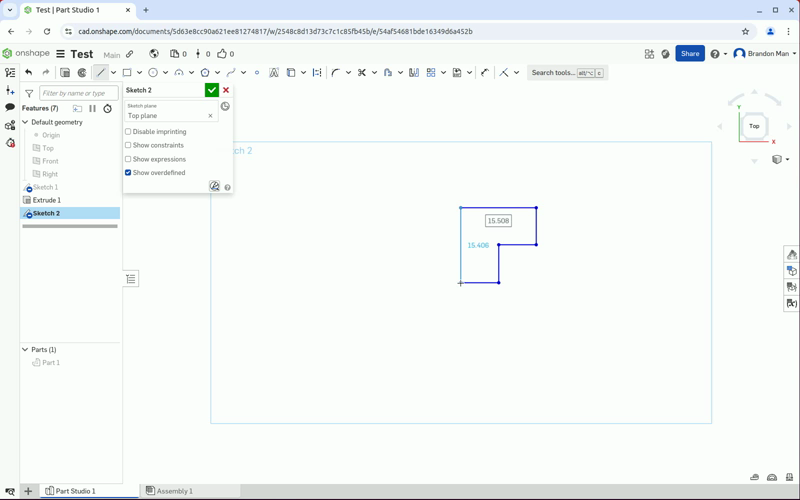
key(esc)
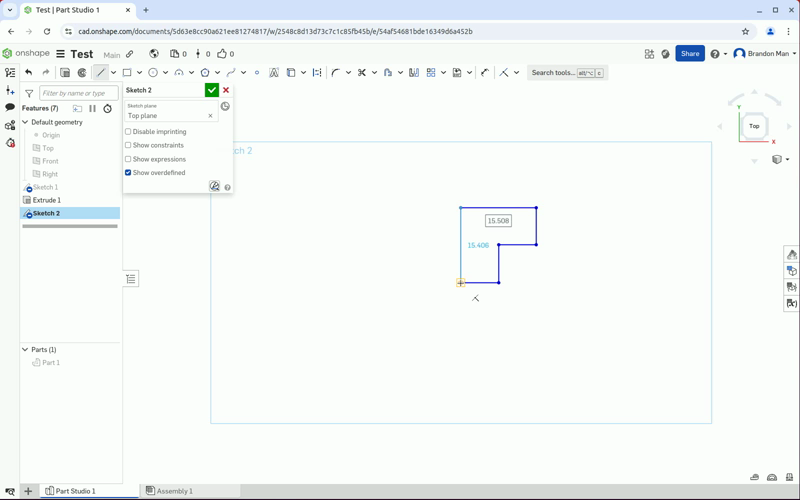
mouse_move(489, 227)
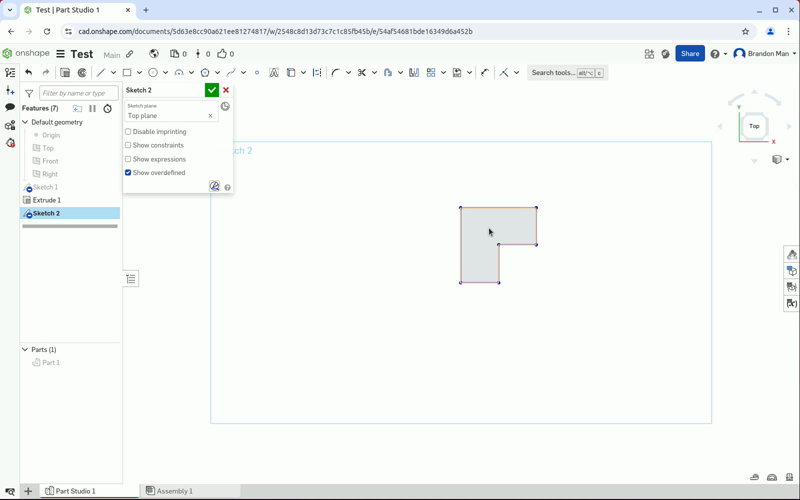
click(489, 227)
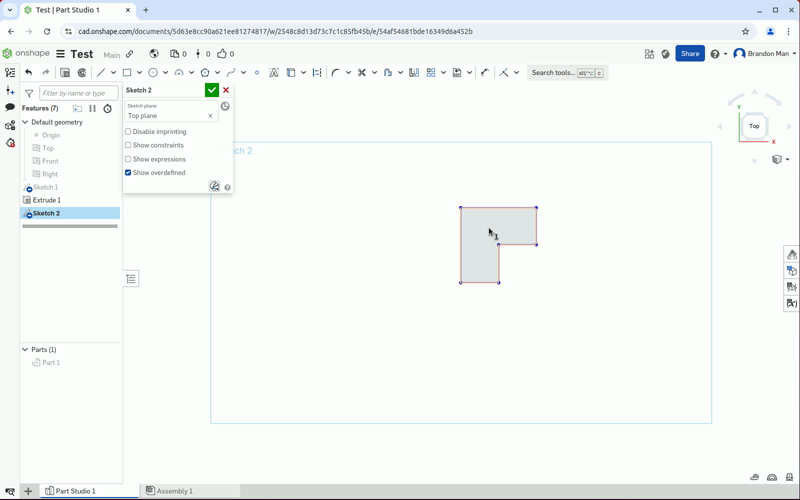
mouse_move(73, 352)
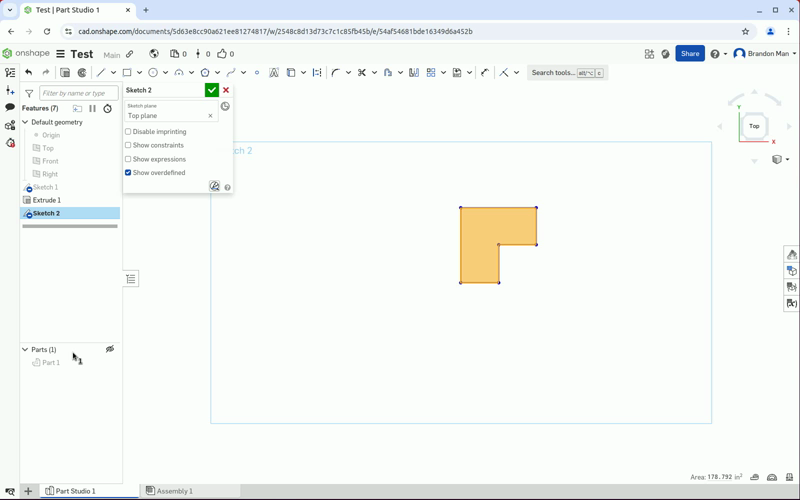
key(shift+y)
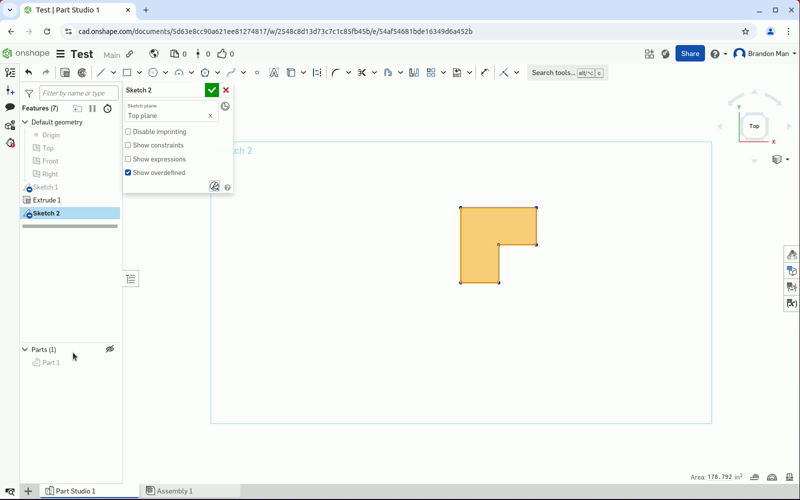
key(shift+e)
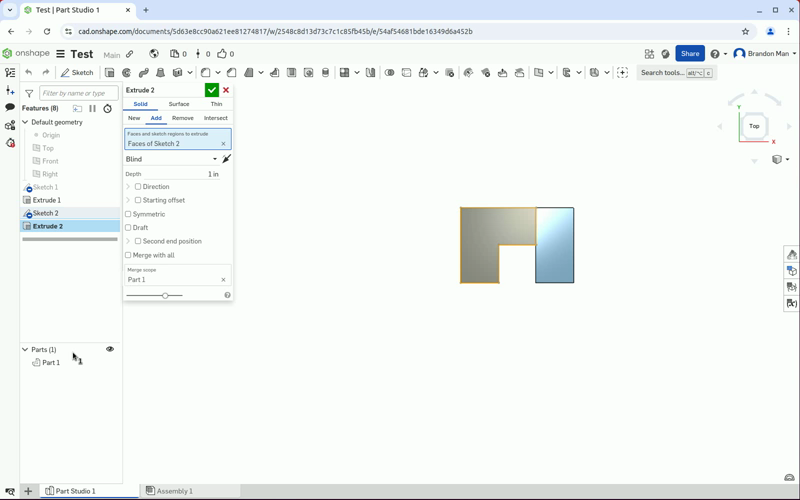
mouse_move(143, 106)
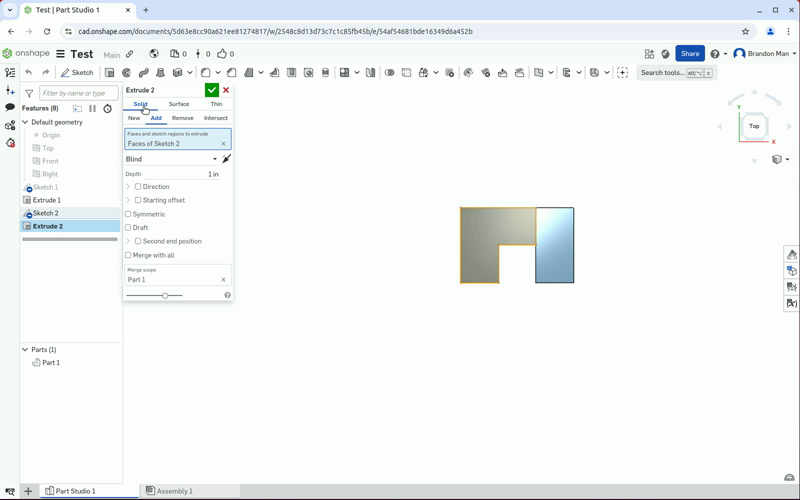
click(143, 106)
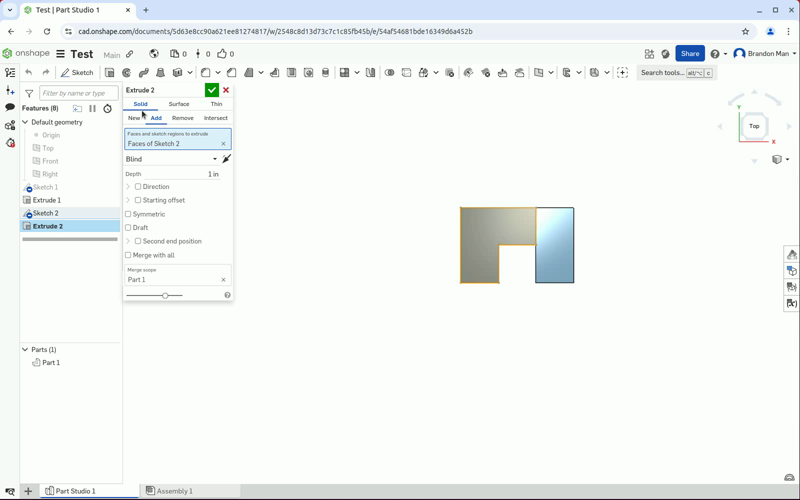
mouse_move(137, 120)
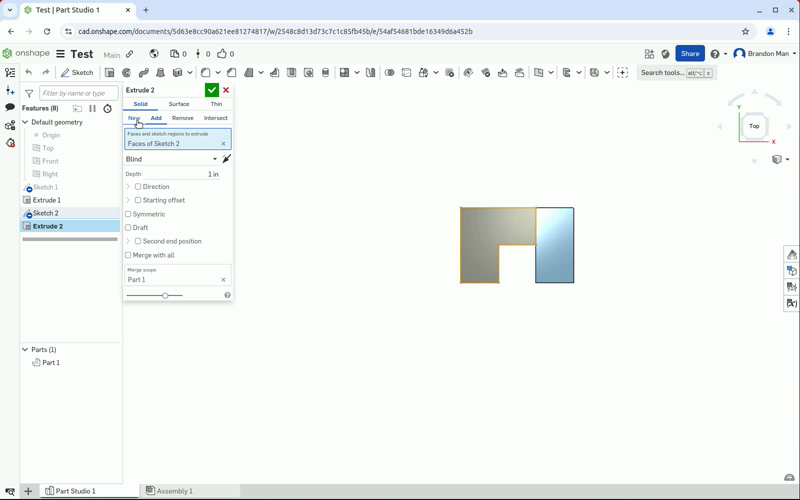
click(137, 120)
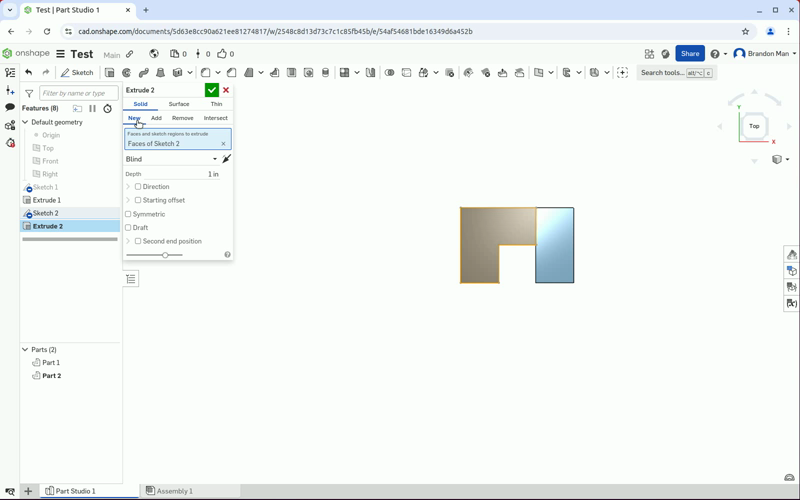
key(tab, 4)
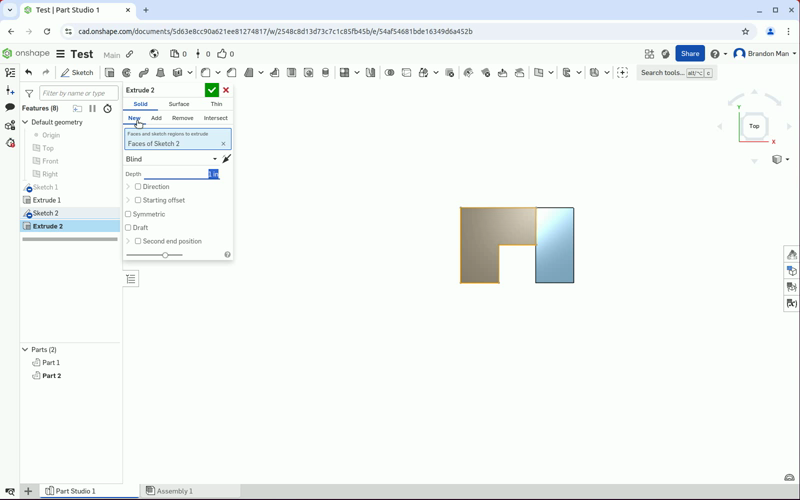
text(7.703)
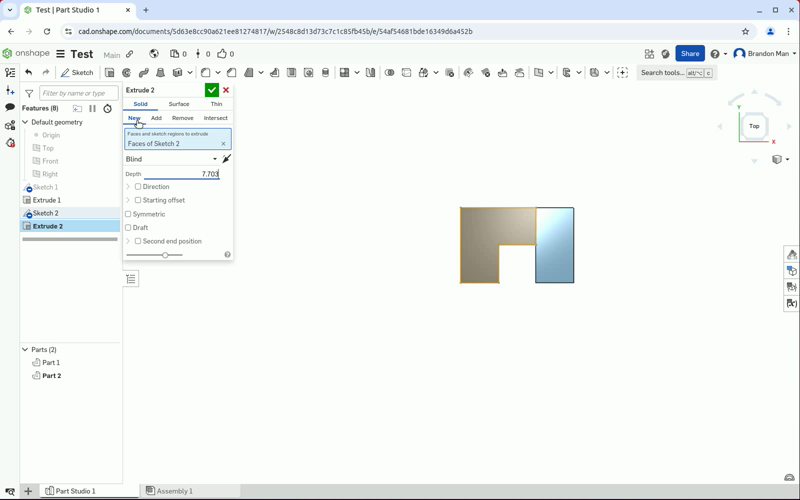
key(enter)
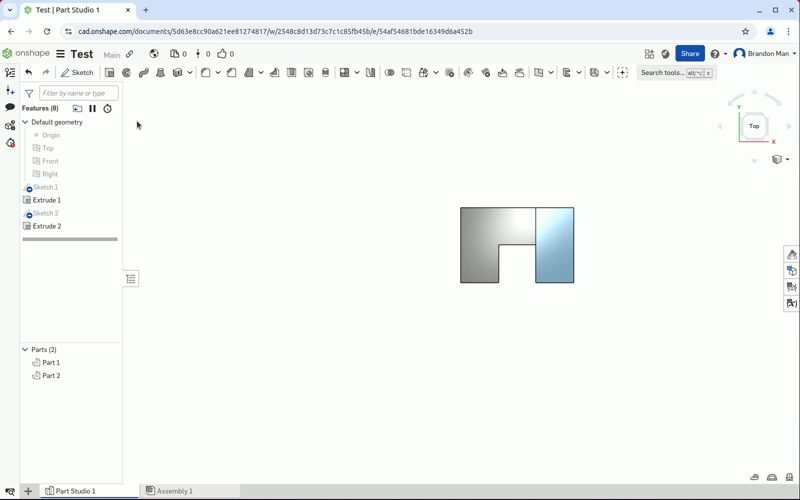
key(shift+h)
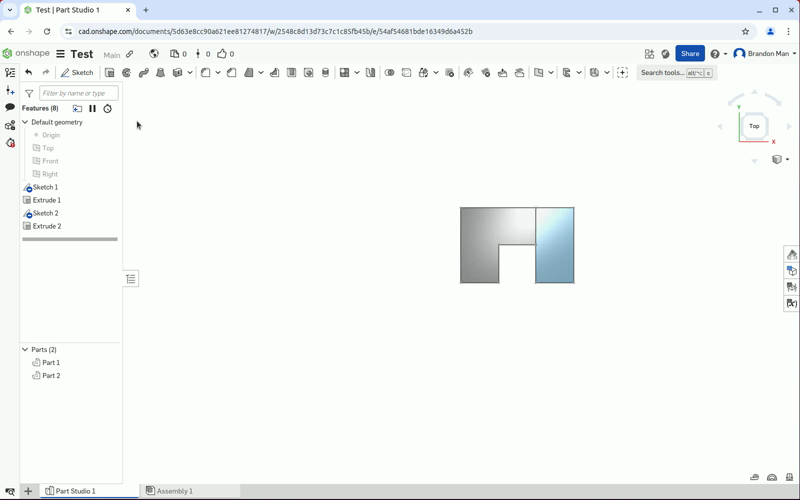
key(shift+h)
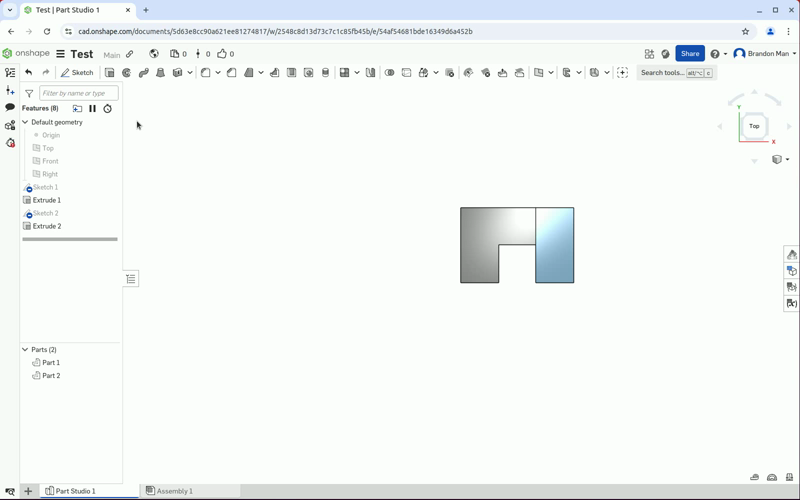
mouse_move(73, 189)
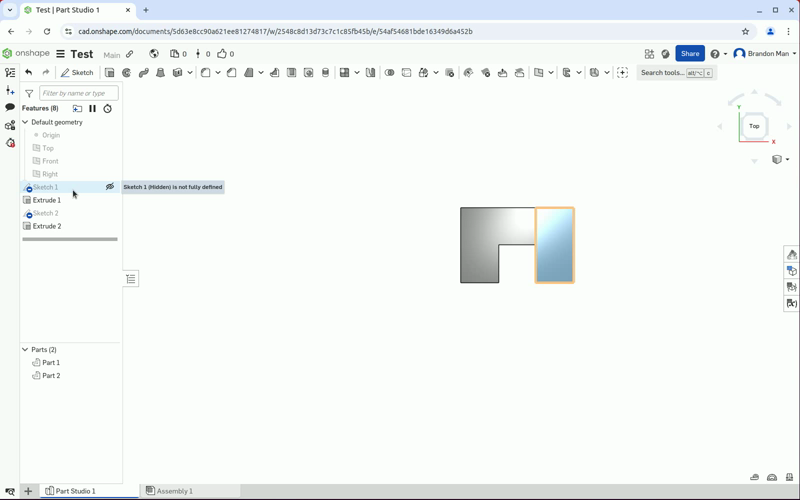
click(73, 189)
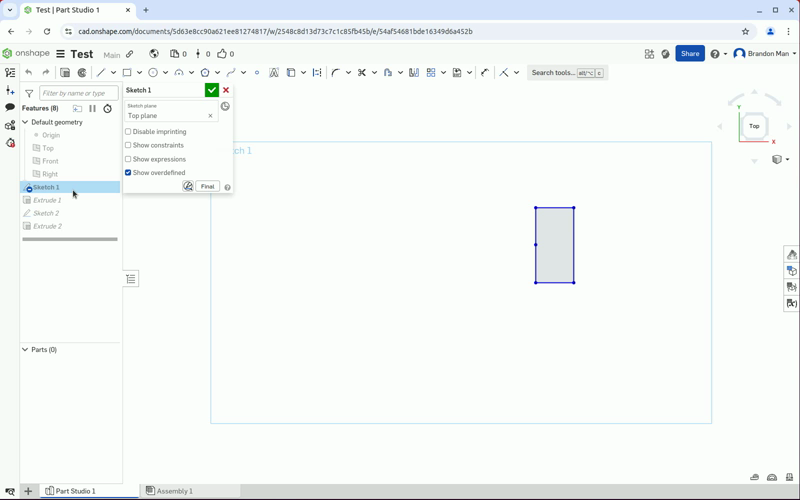
mouse_move(229, 92)
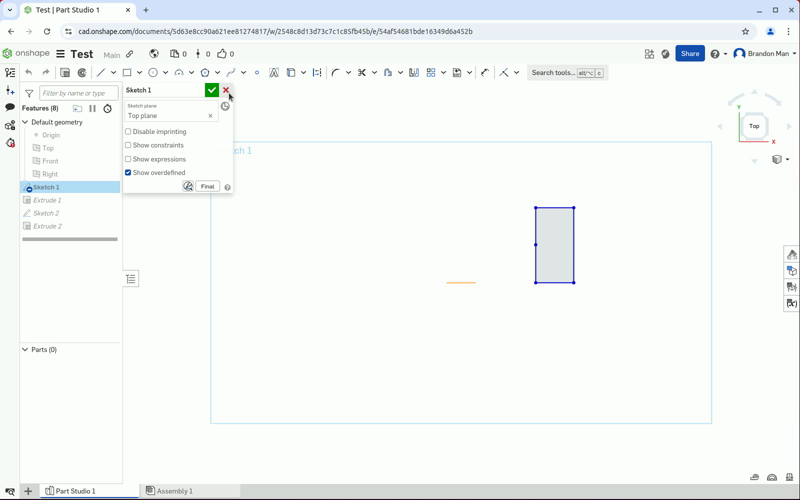
click(229, 92)
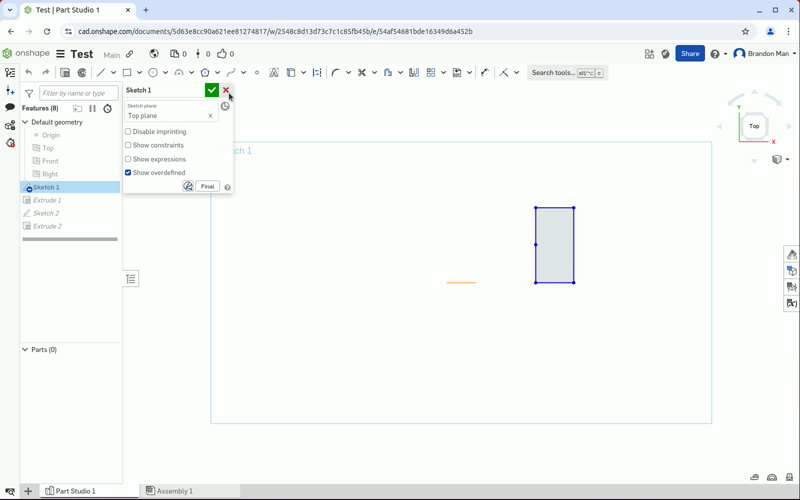
key(shift+s)
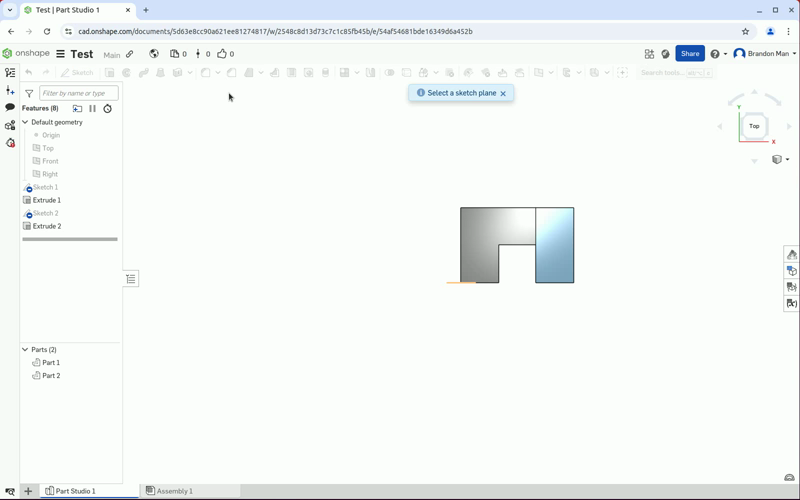
mouse_move(73, 150)
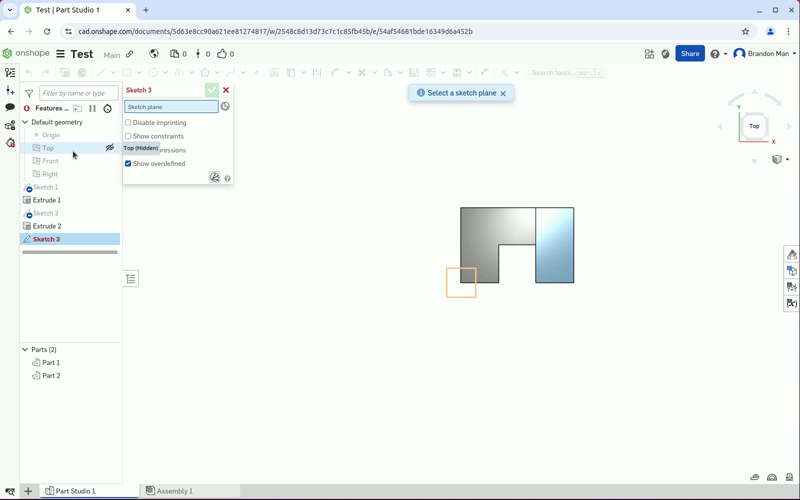
click(73, 150)
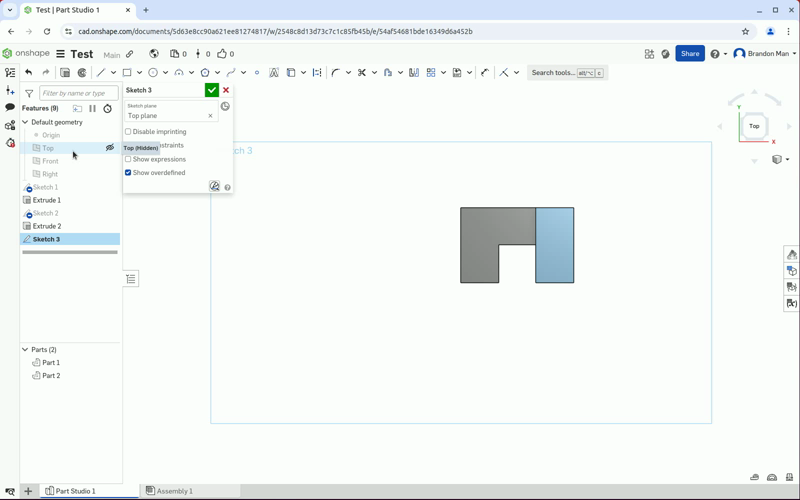
mouse_move(73, 352)
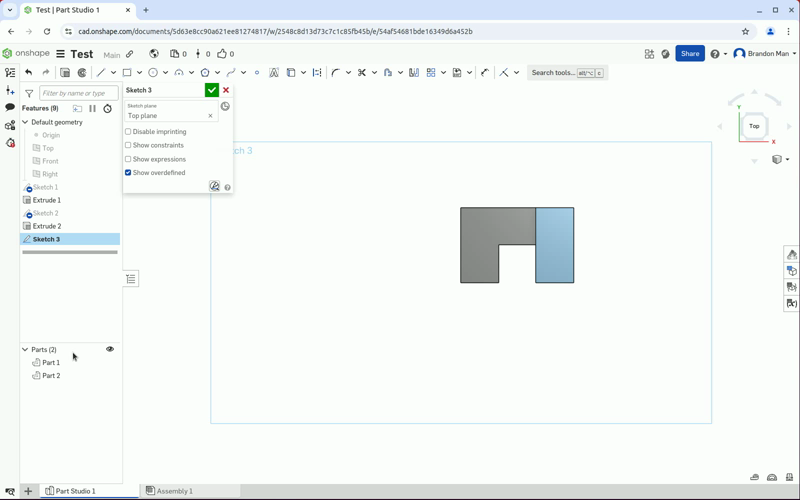
key(y)
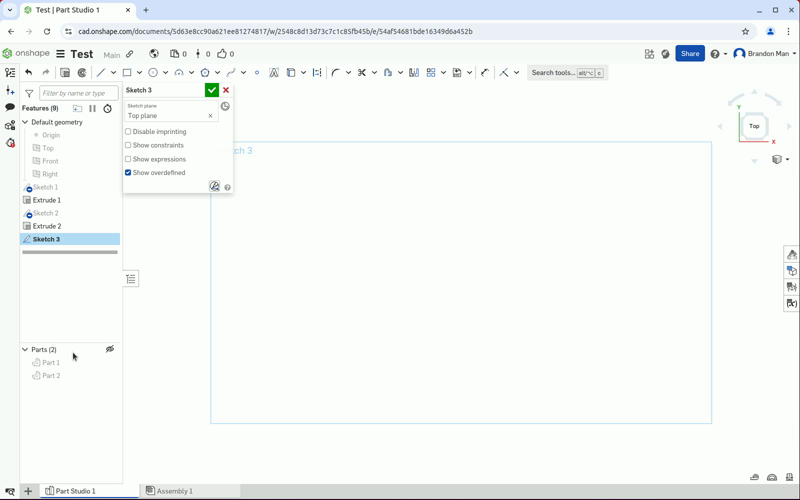
key(l)
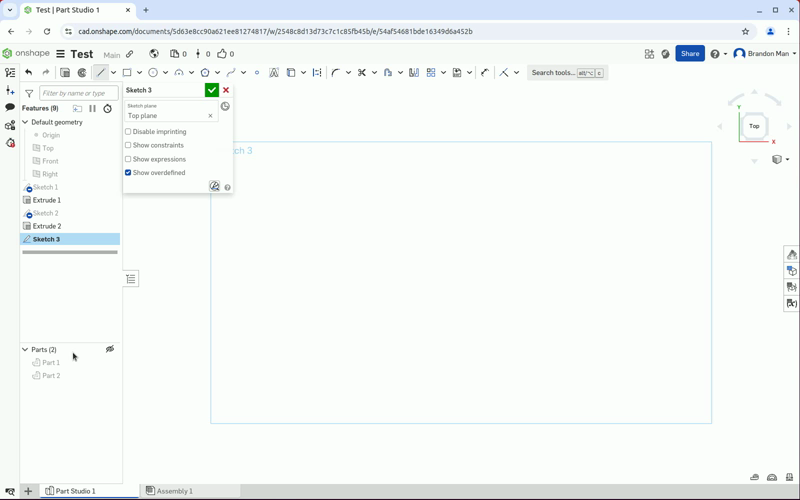
key_down(shift)
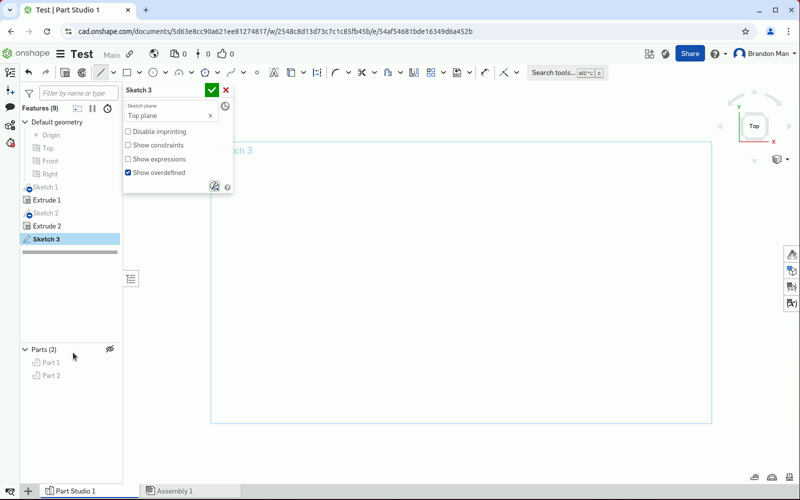
mouse_move(535, 282)
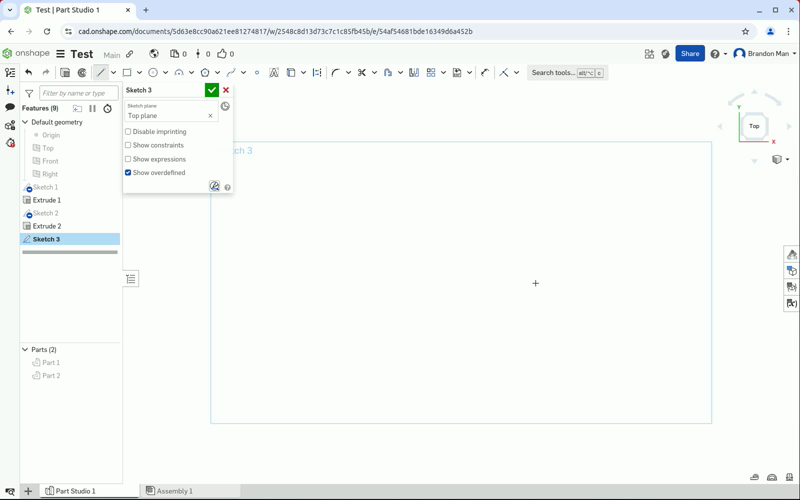
click(535, 282)
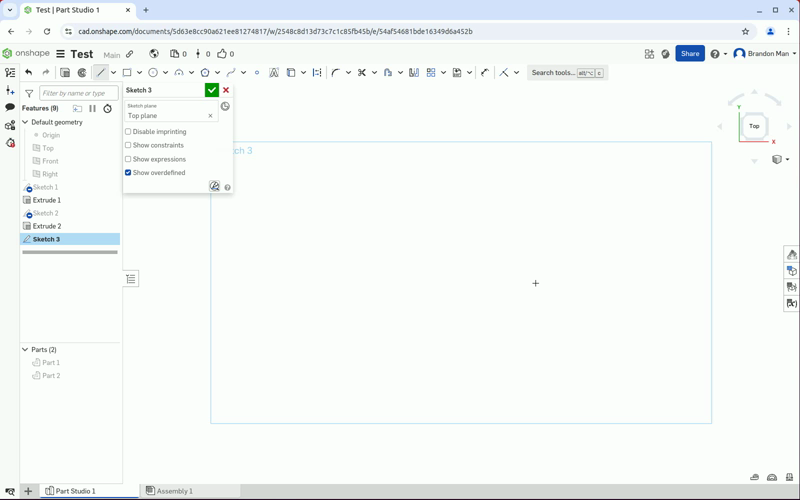
key_up(shift)
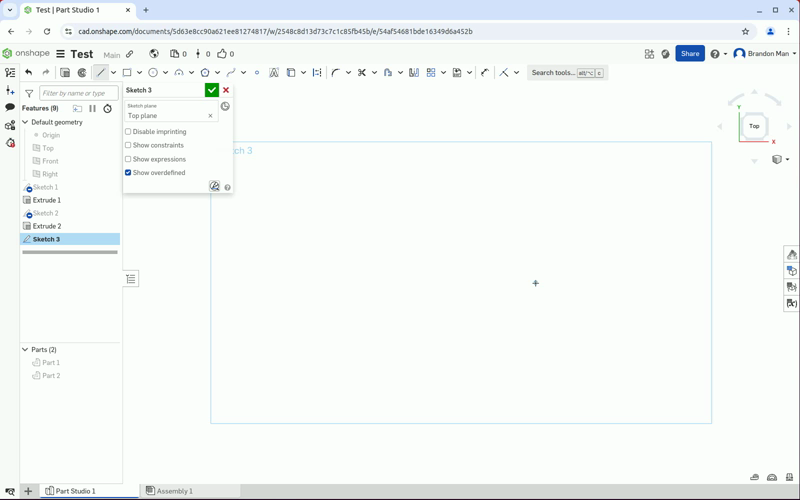
key_down(shift)
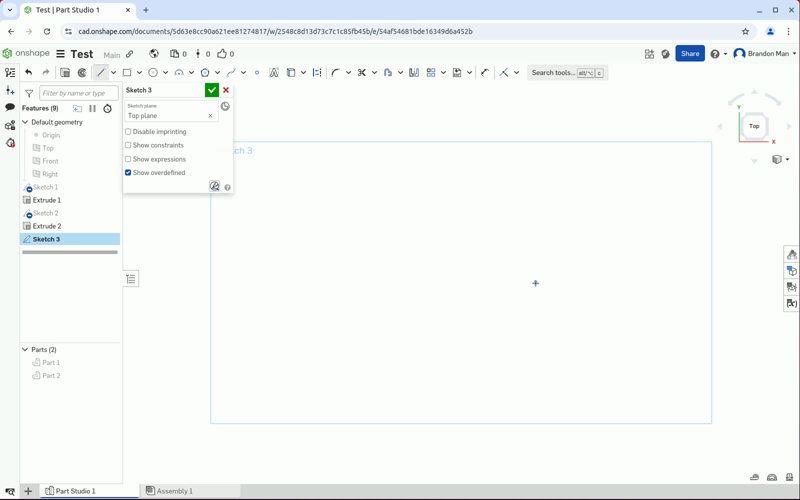
mouse_move(565, 282)
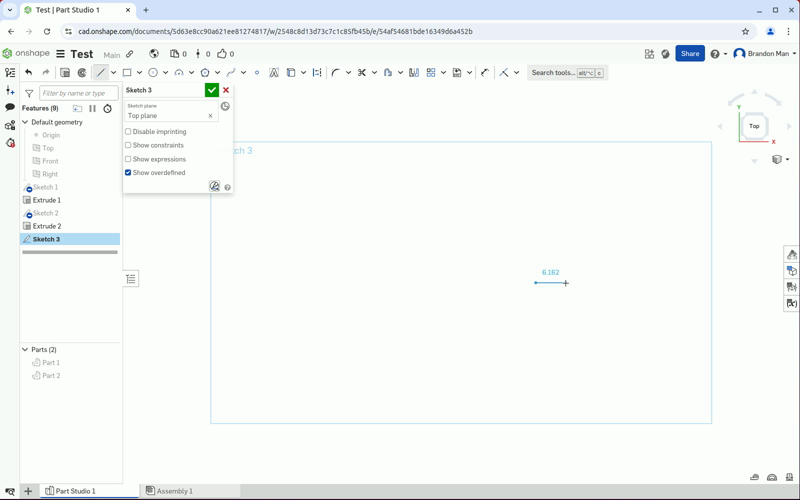
mouse_move(573, 282)
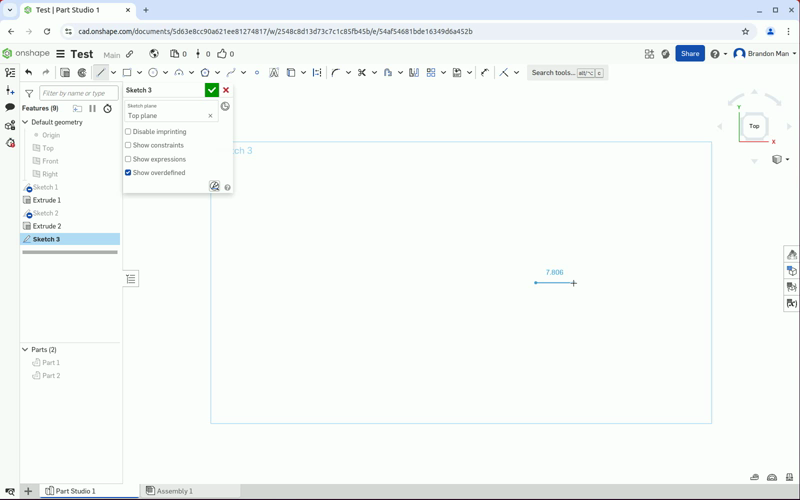
click(573, 282)
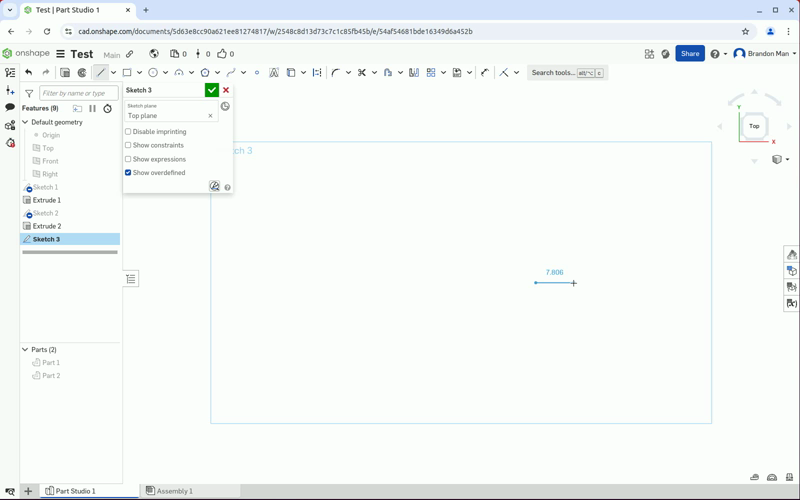
key_up(shift)
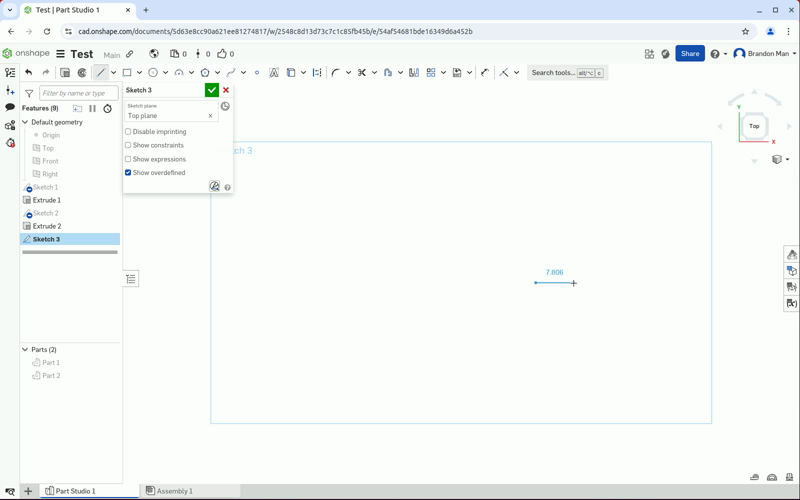
key_down(shift)
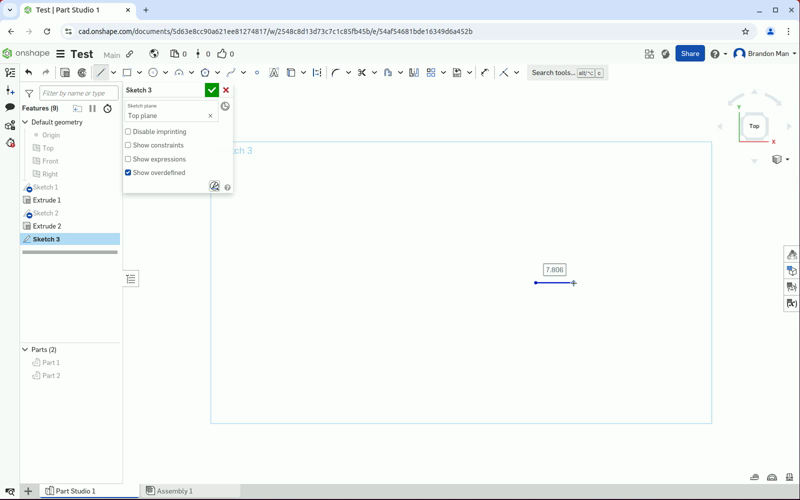
mouse_move(573, 207)
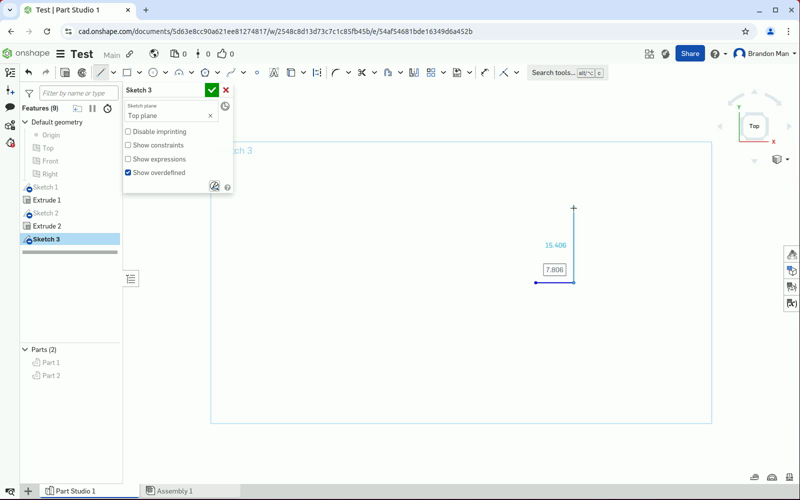
click(573, 207)
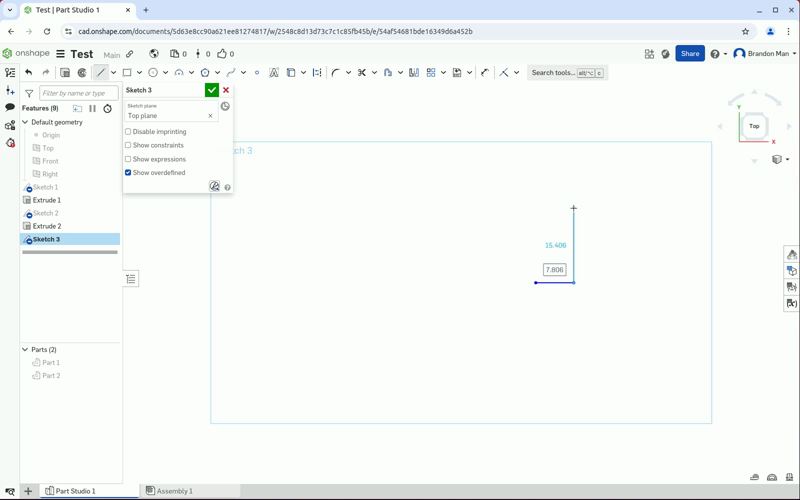
key_up(shift)
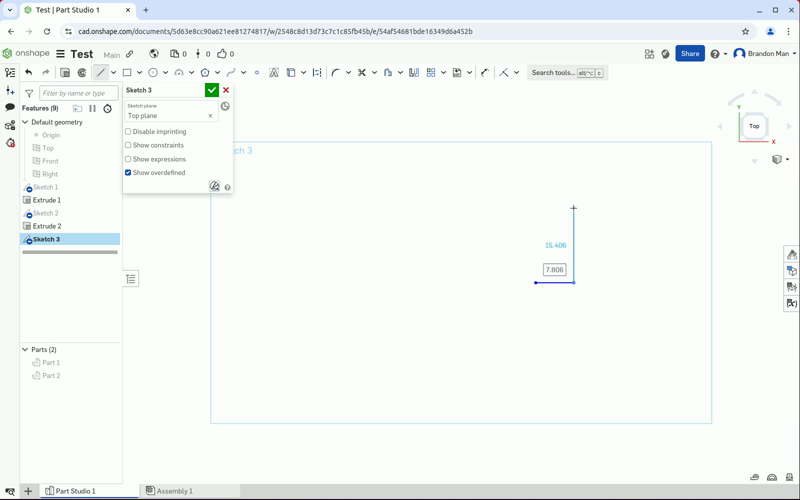
key_down(shift)
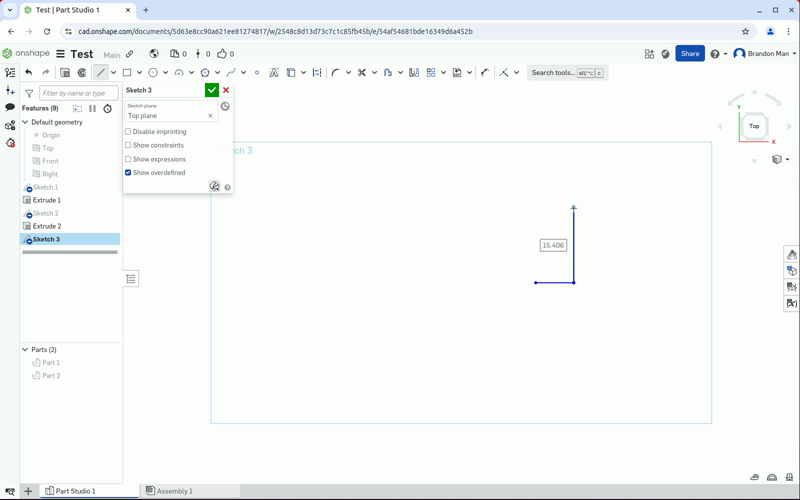
mouse_move(589, 207)
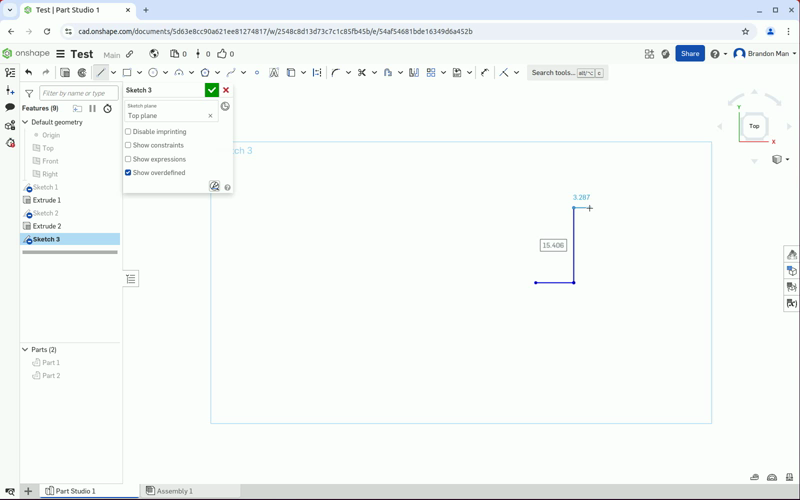
mouse_move(535, 207)
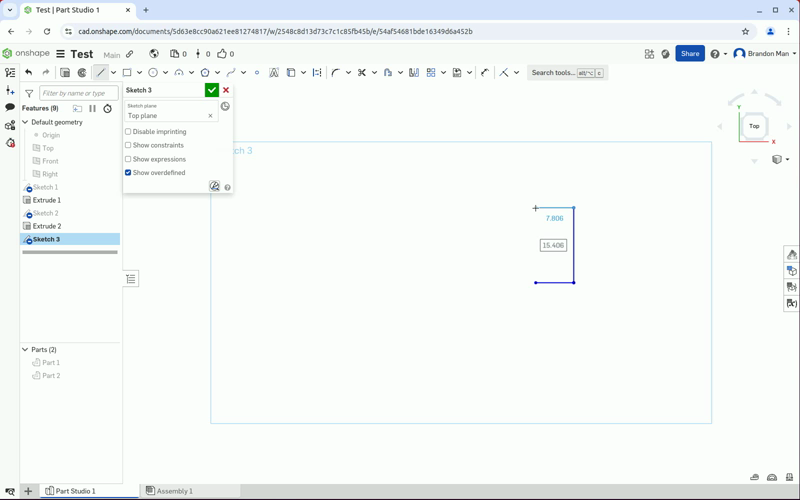
click(535, 207)
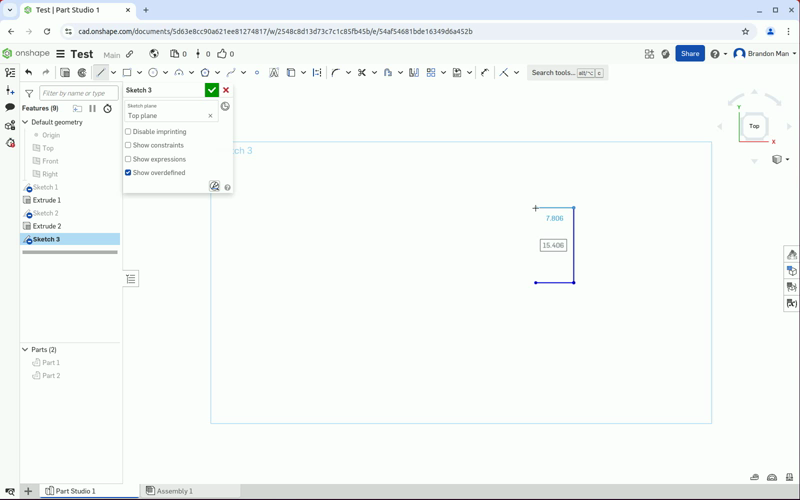
key_up(shift)
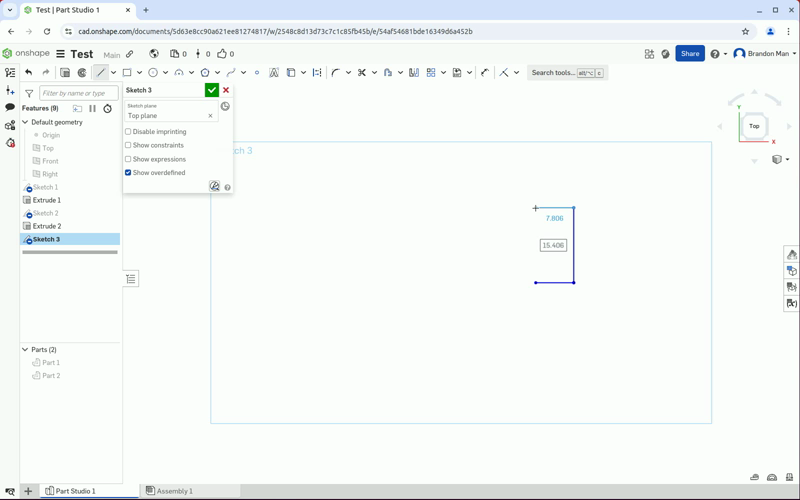
key_down(shift)
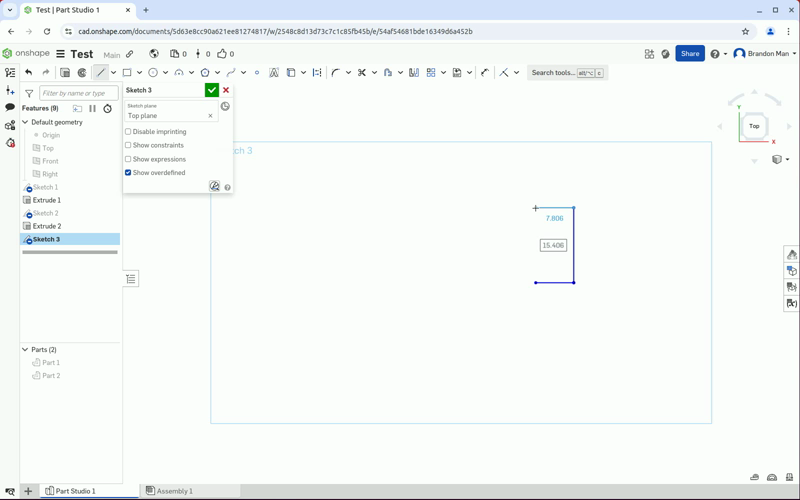
mouse_move(565, 207)
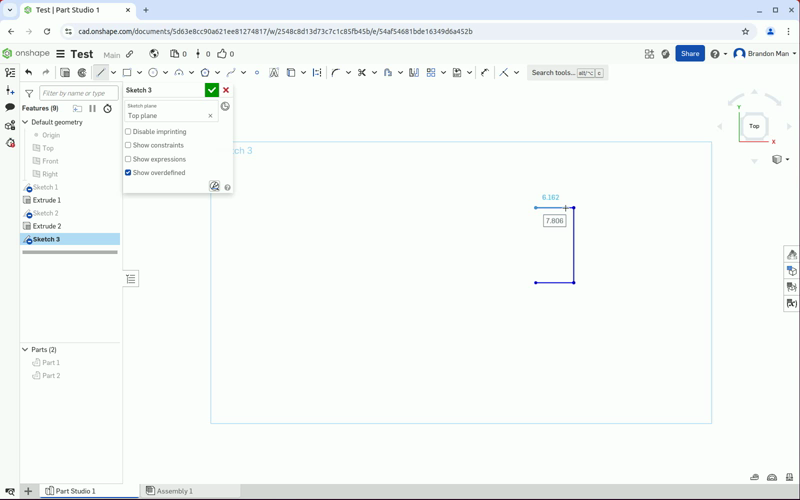
mouse_move(535, 244)
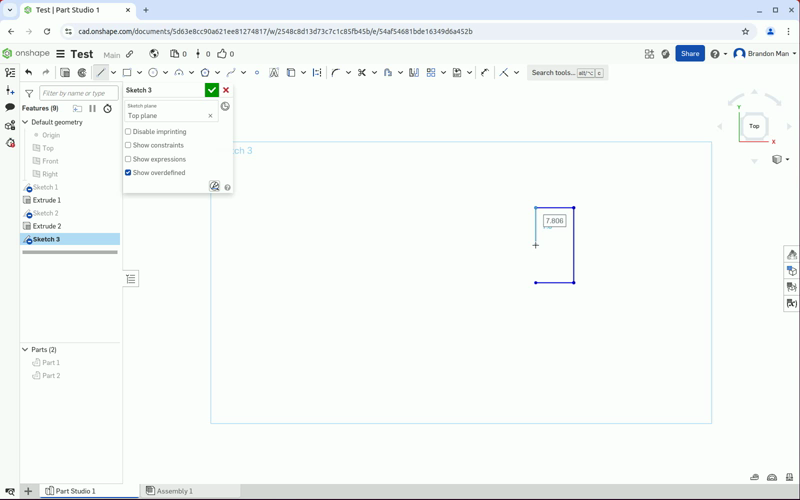
click(535, 244)
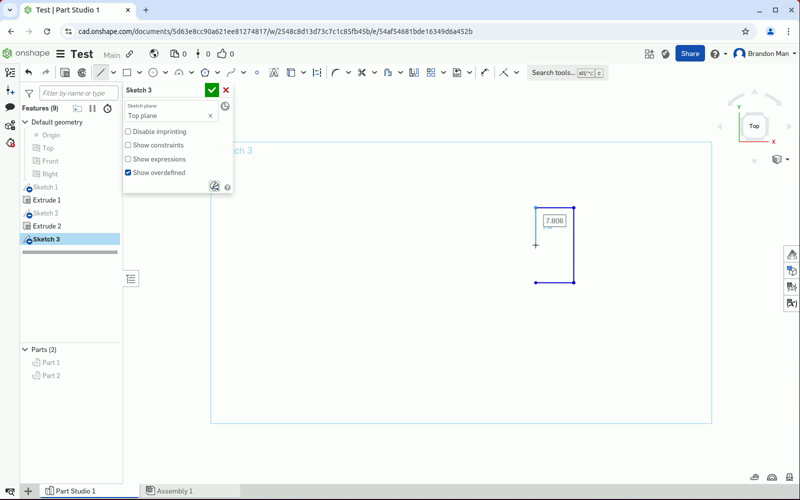
key_up(shift)
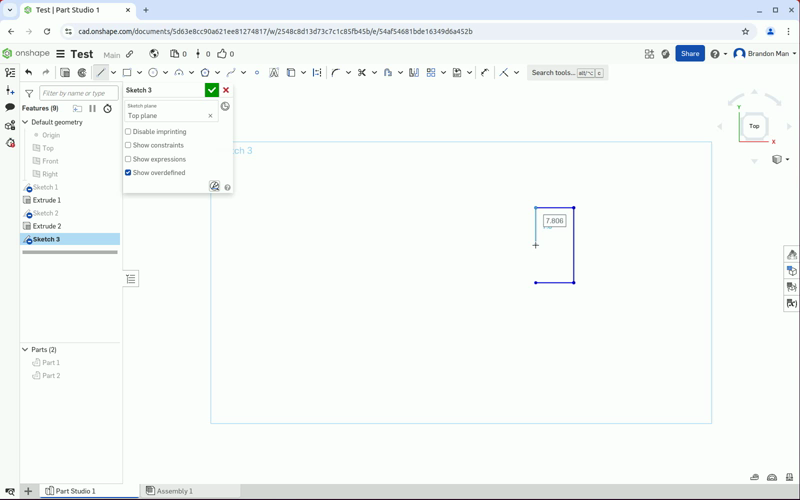
mouse_move(565, 244)
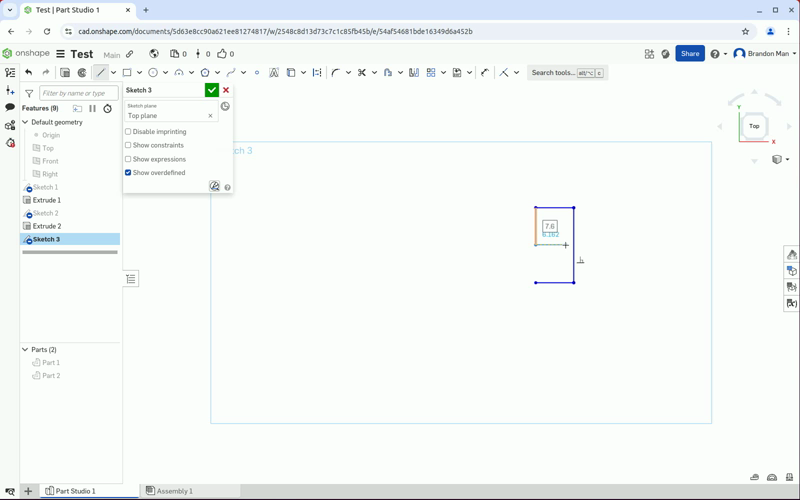
key_down(shift)
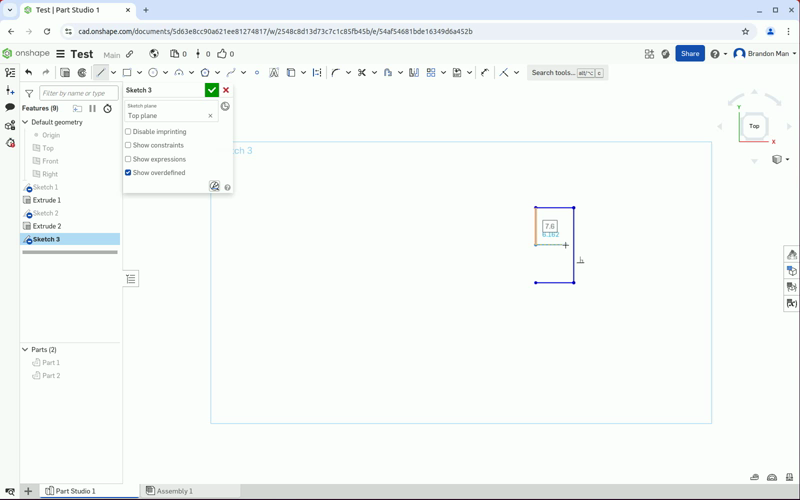
mouse_move(535, 282)
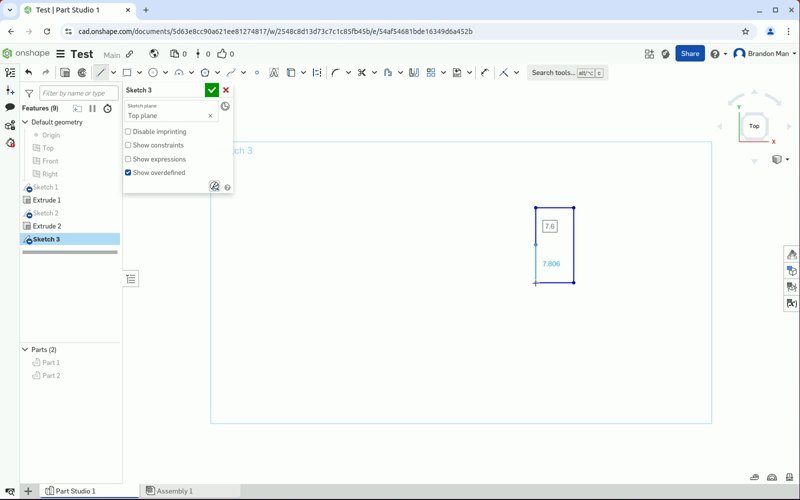
key_up(shift)
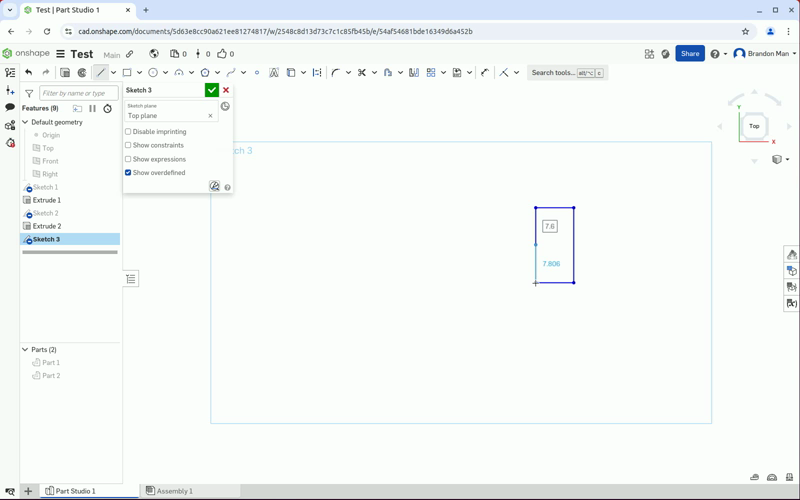
click(535, 282)
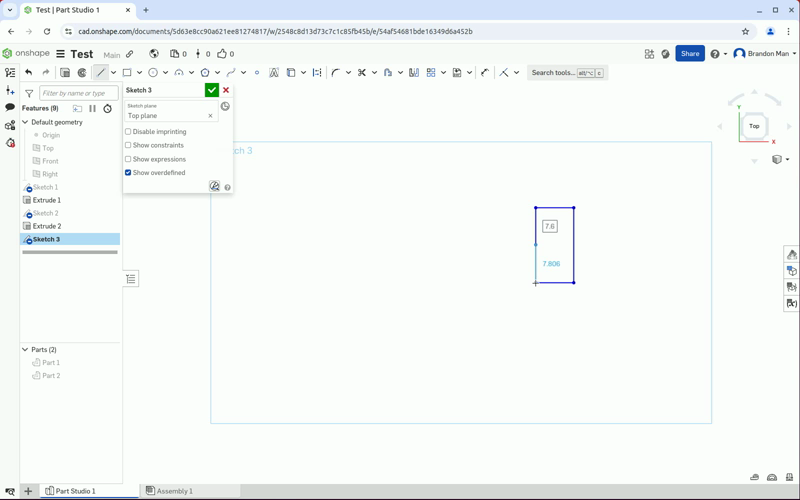
key(esc)
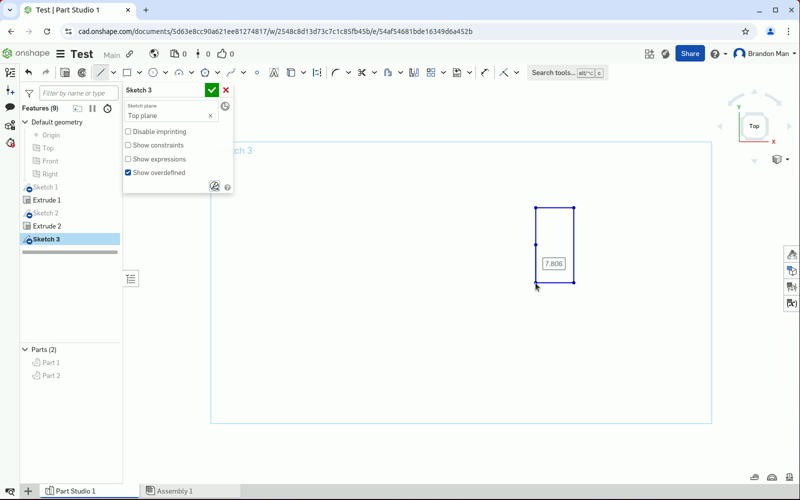
mouse_move(552, 275)
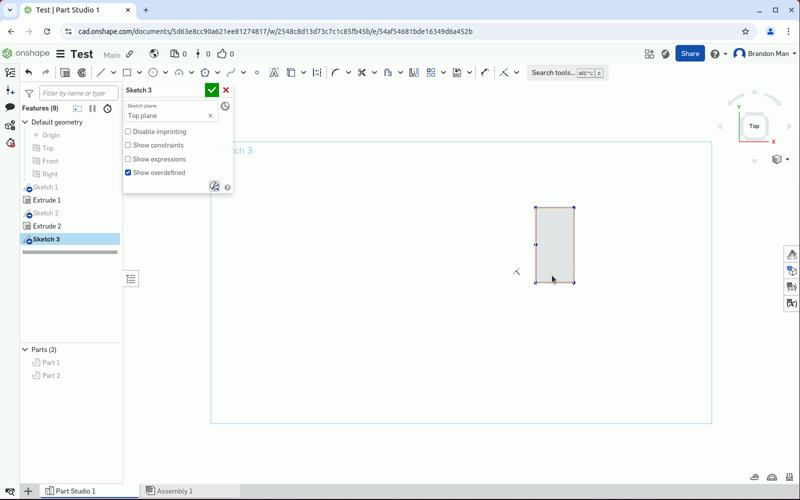
click(552, 275)
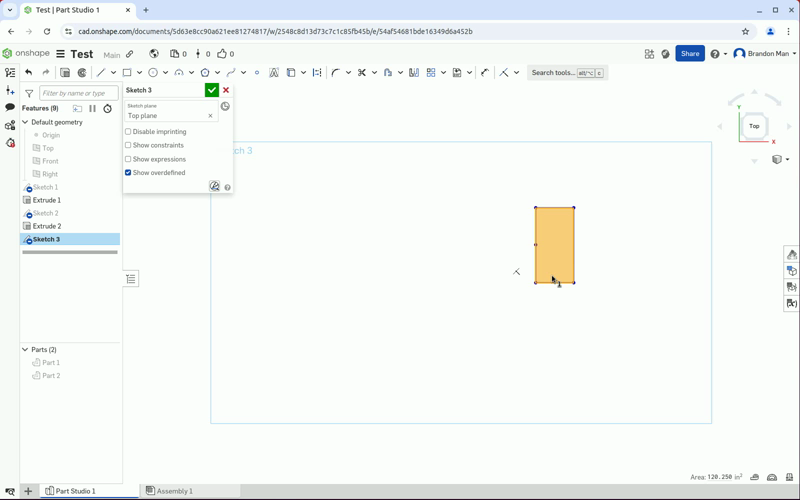
mouse_move(73, 352)
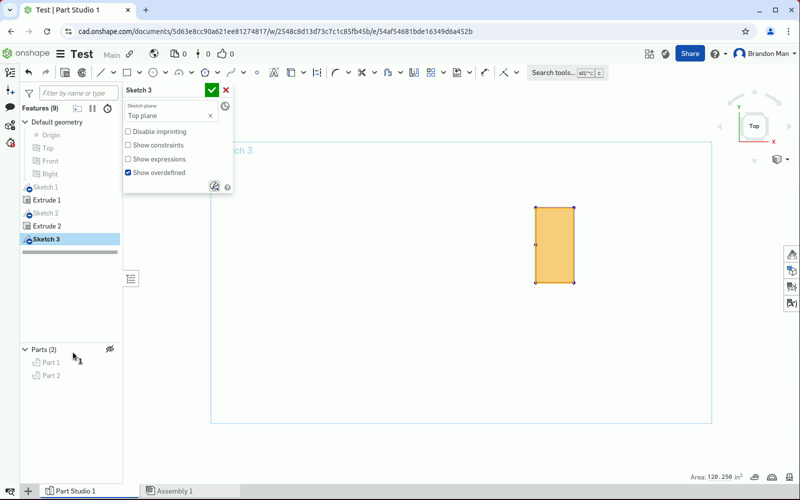
key(shift+y)
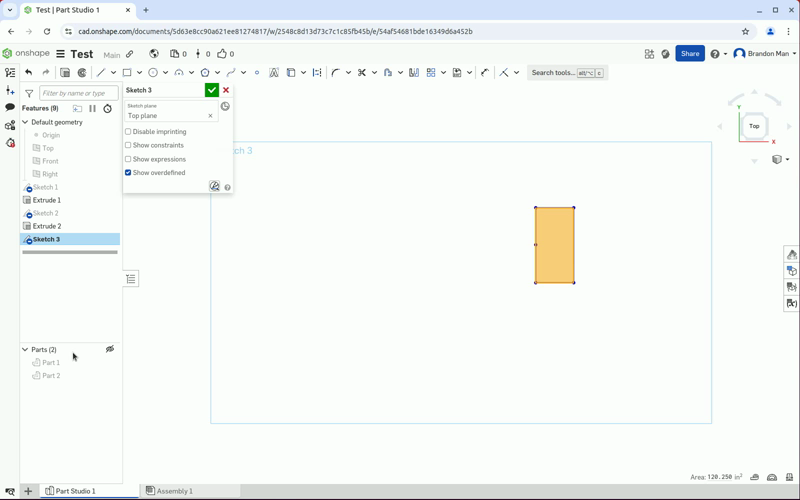
key(shift+e)
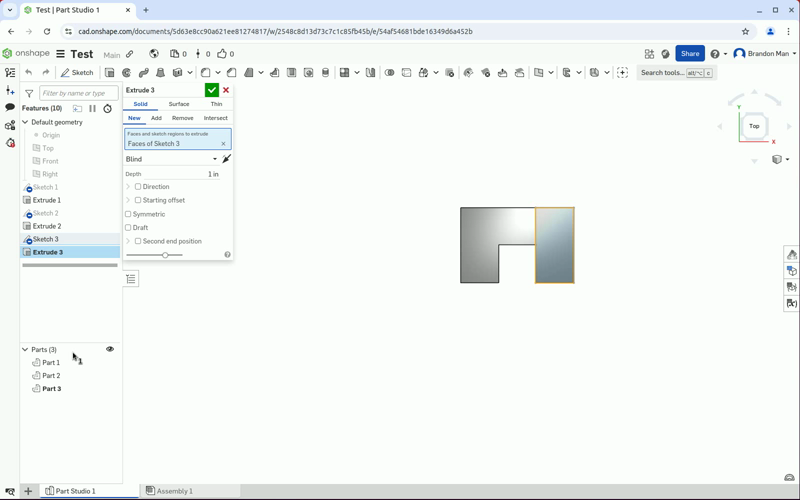
mouse_move(143, 106)
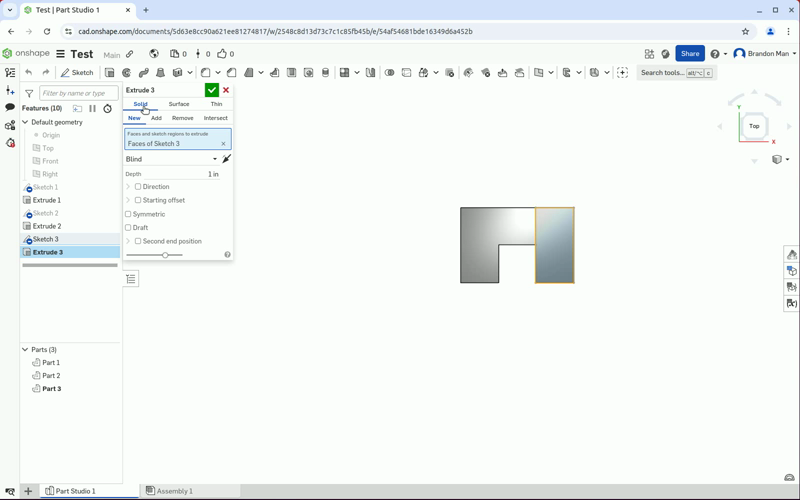
click(143, 106)
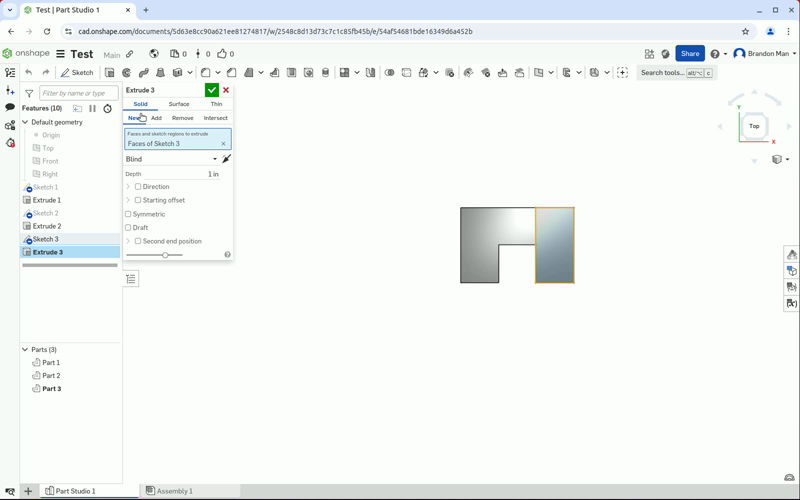
mouse_move(137, 120)
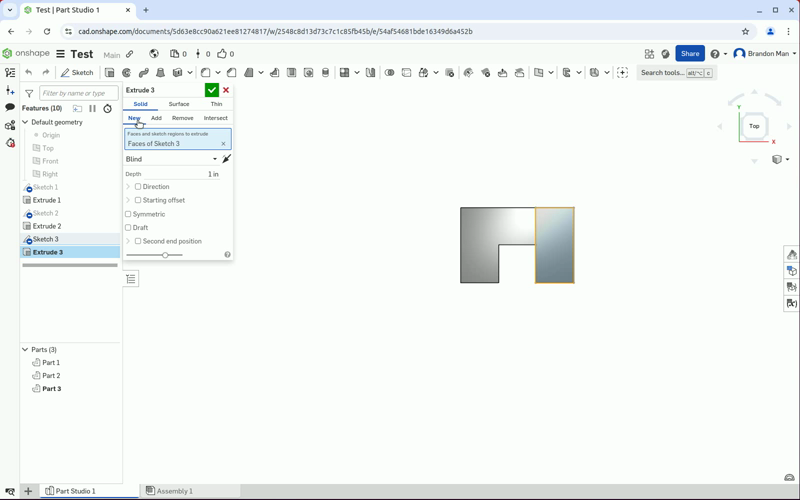
click(137, 120)
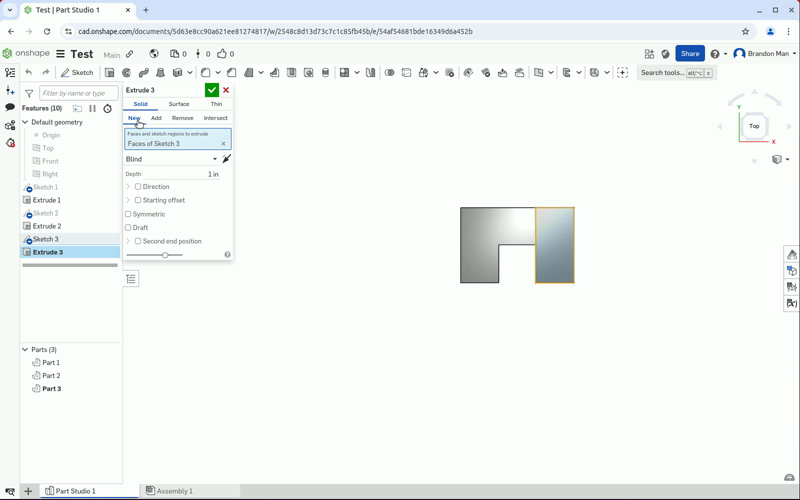
key(tab, 4)
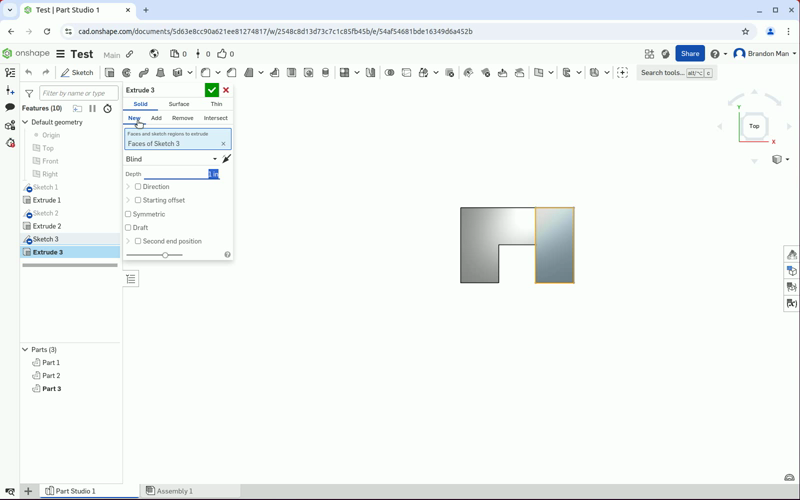
text(7.703)
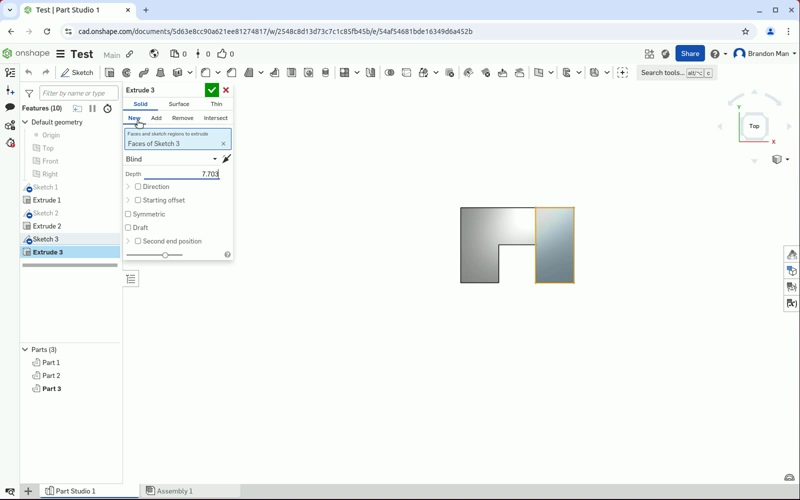
key(enter)
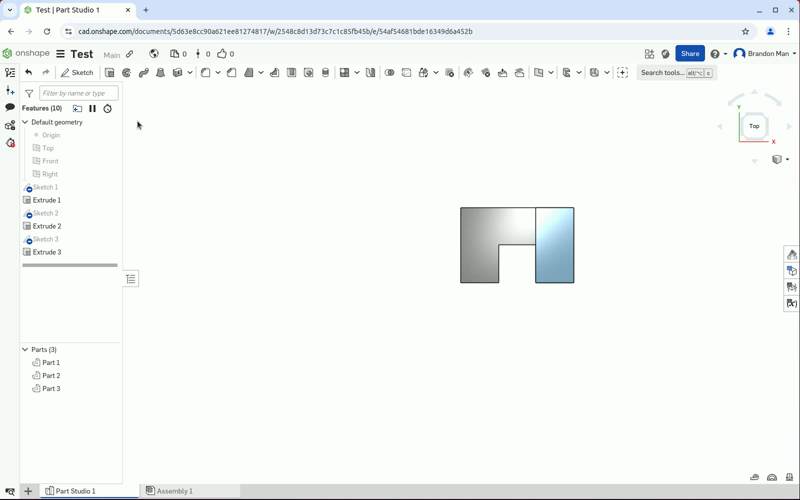
key(shift+h)
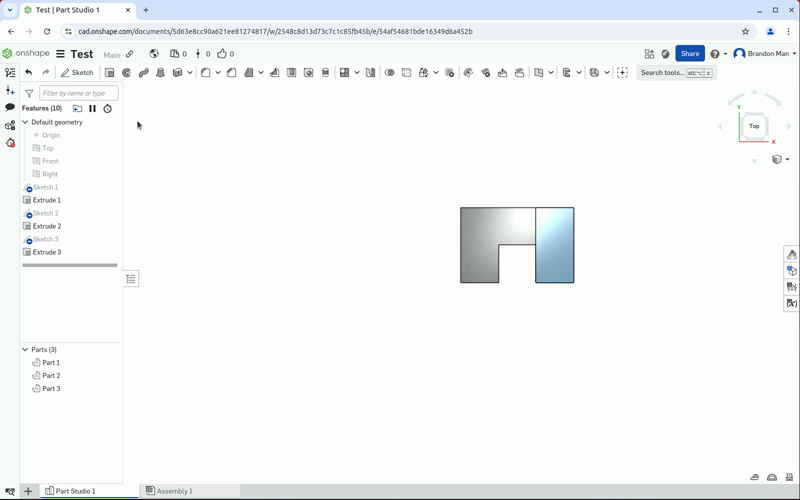
key(shift+h)
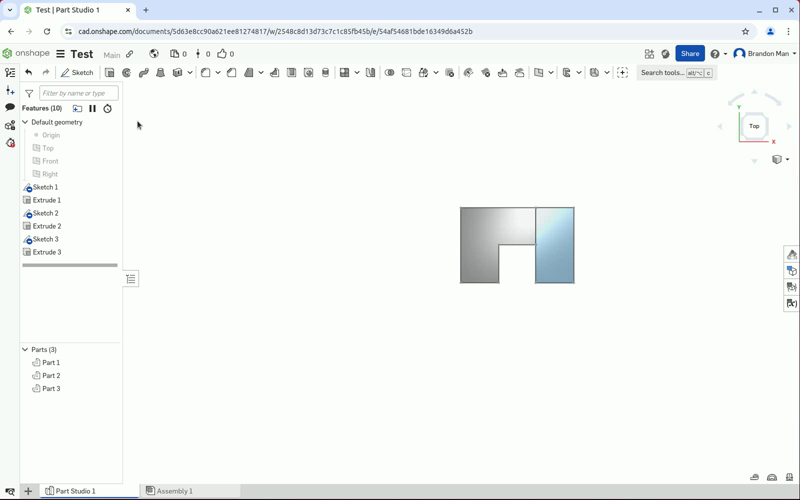
key(shift+7)
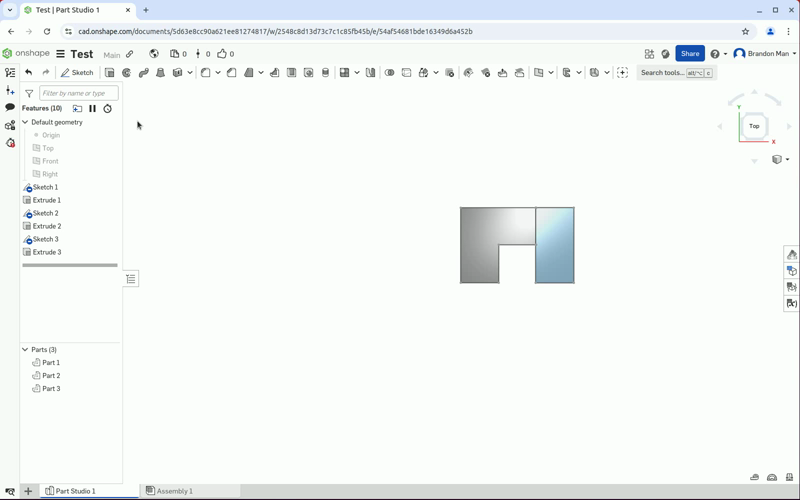
key(up, 3)
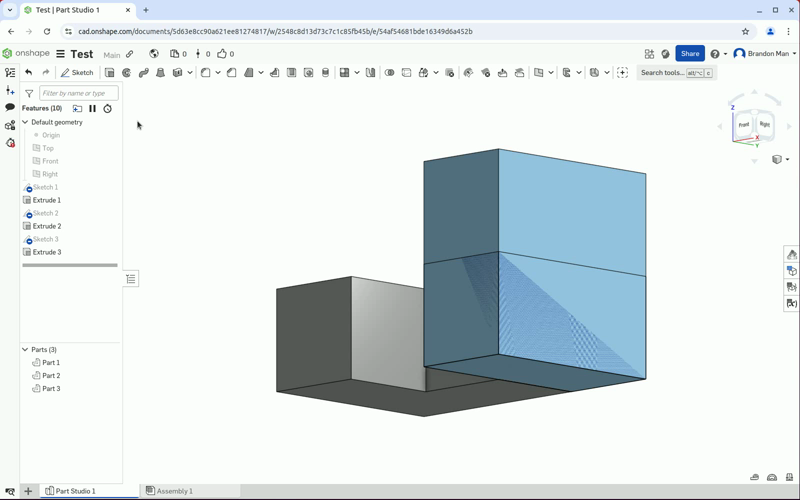
key(left, 3)
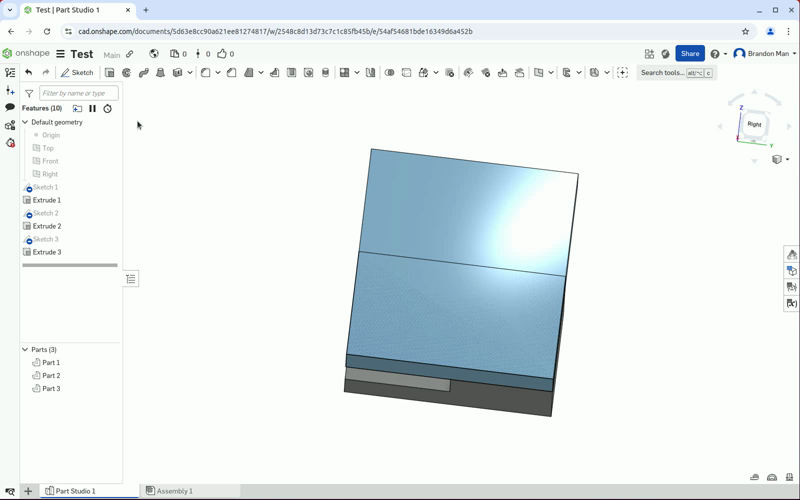
key(right, 3)
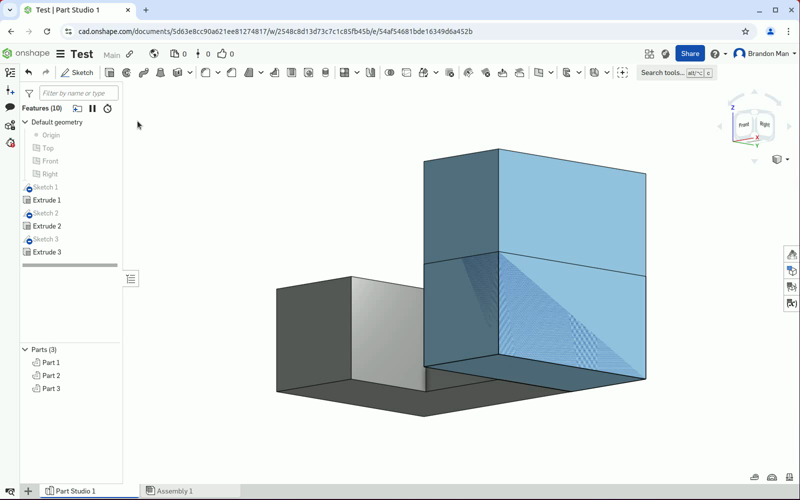
key(down, 3)
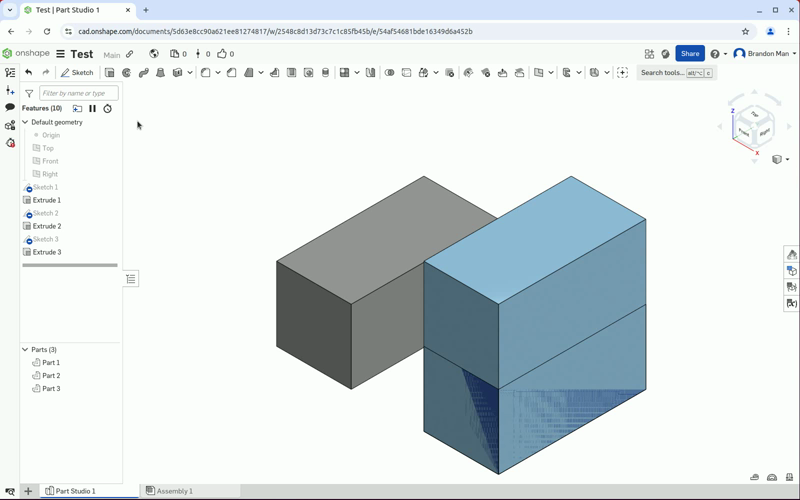
mouse_move(73, 189)
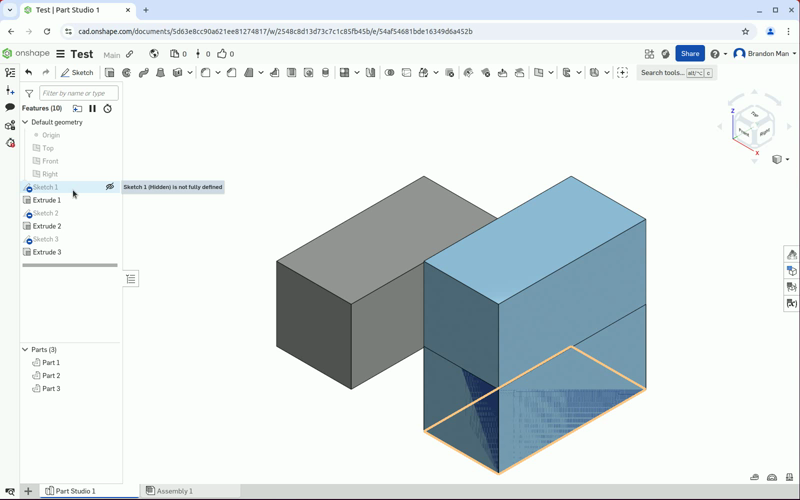
click(73, 189)